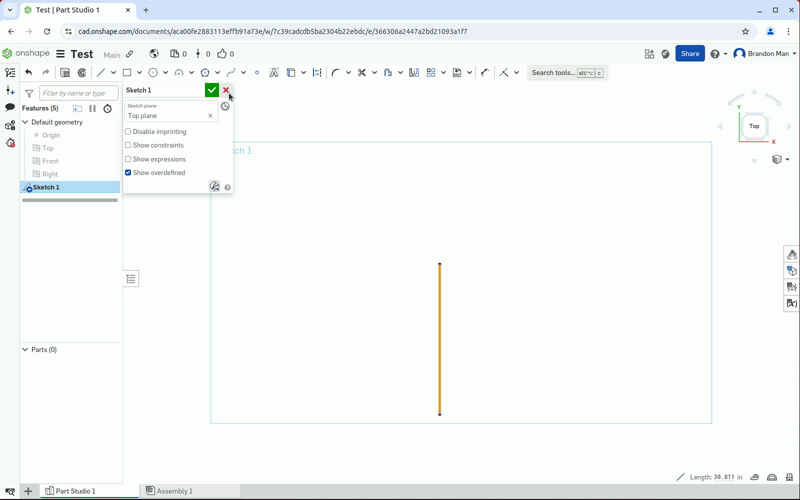
key(shift+h)
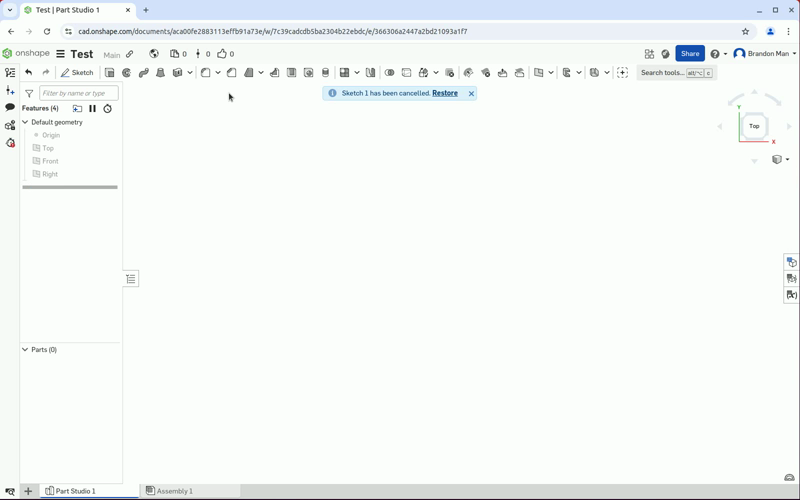
mouse_move(73, 352)
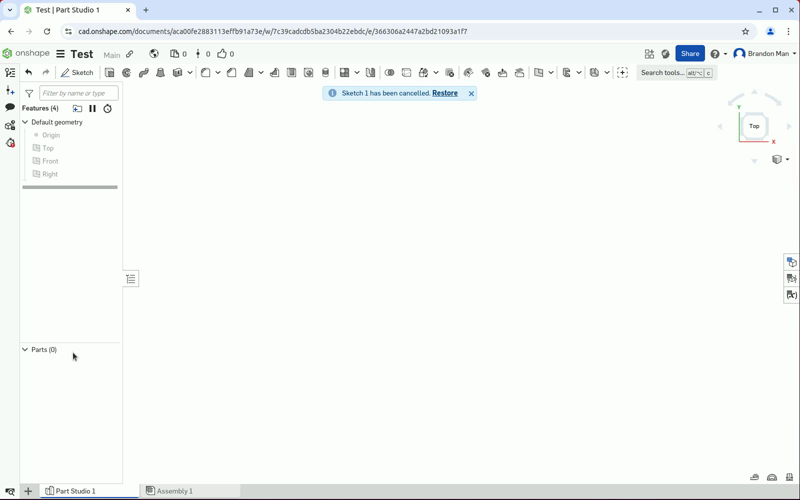
key(y)
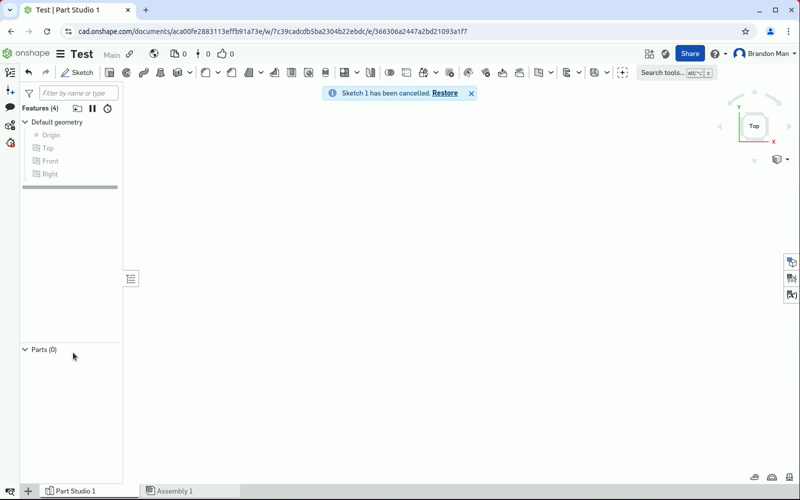
key(shift+p)
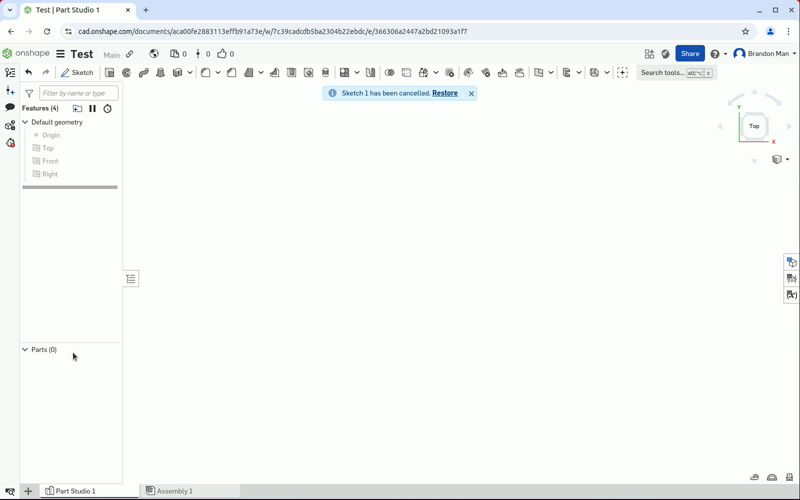
key(space)
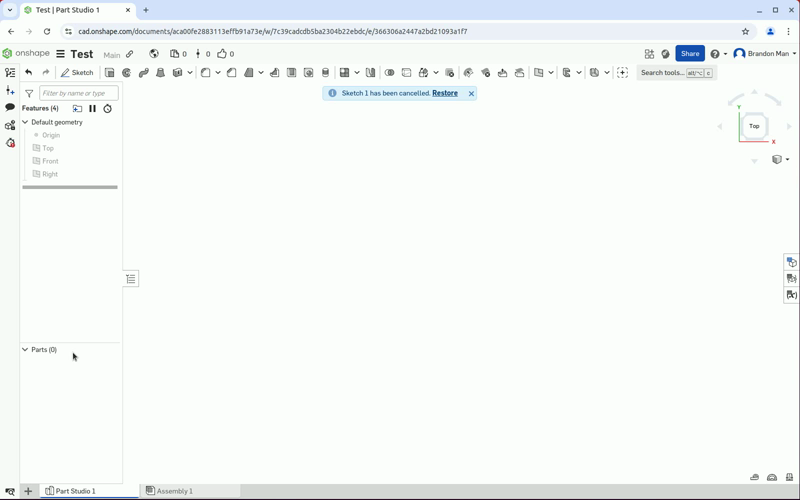
key_down(shift)
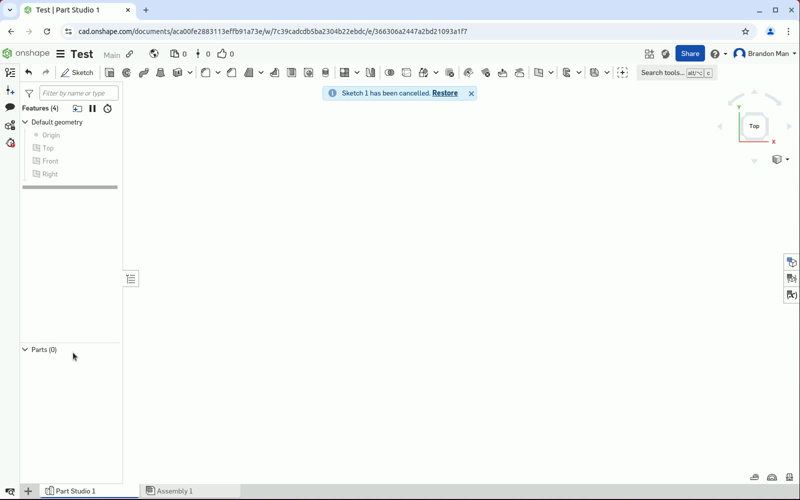
key(up)
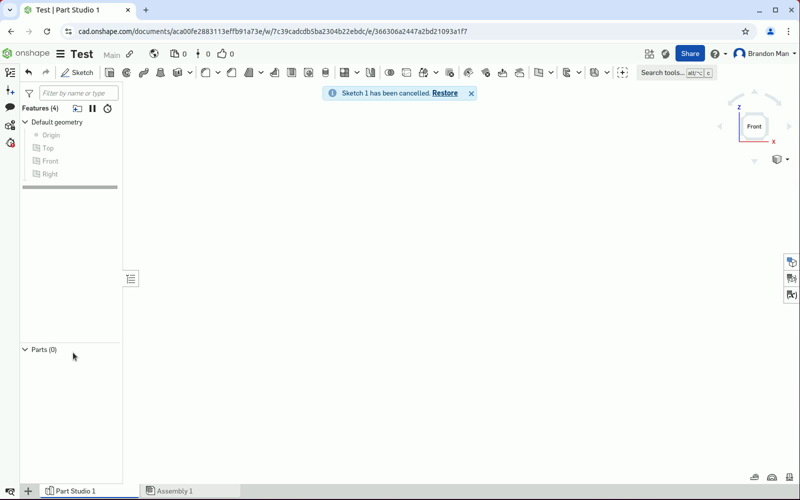
key_up(shift)
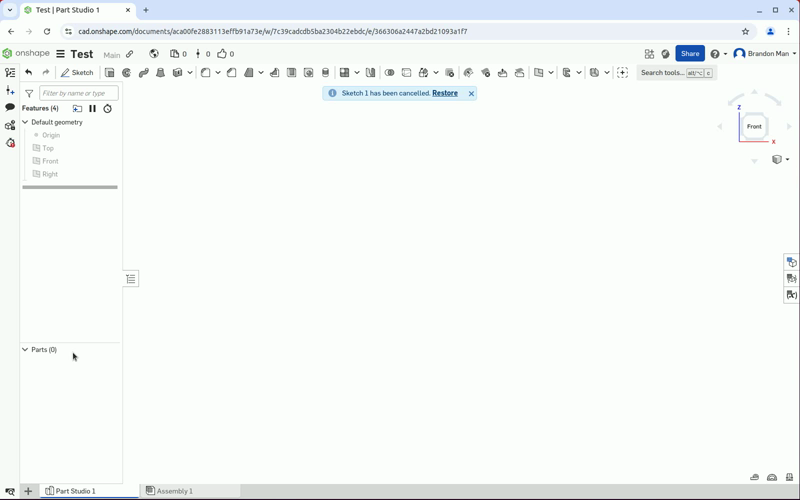
mouse_move(73, 352)
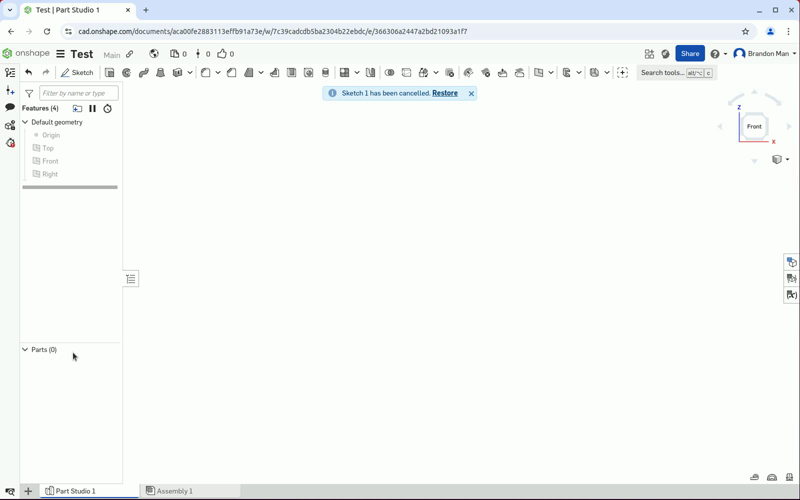
key(shift+y)
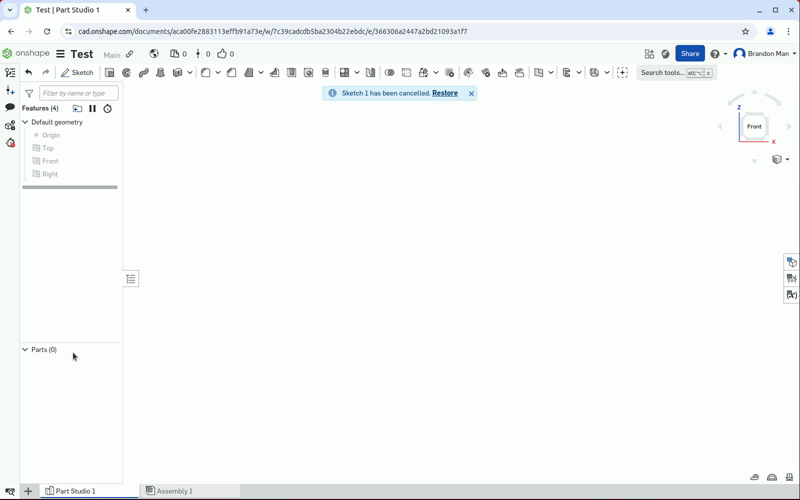
key(shift+s)
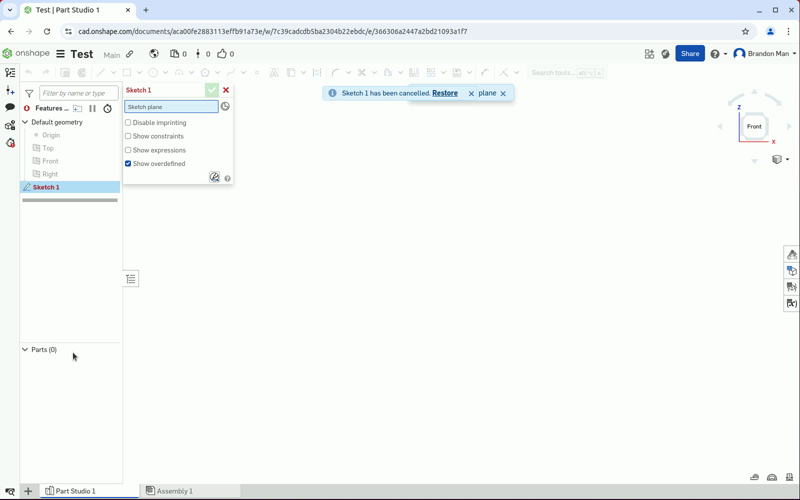
mouse_move(73, 163)
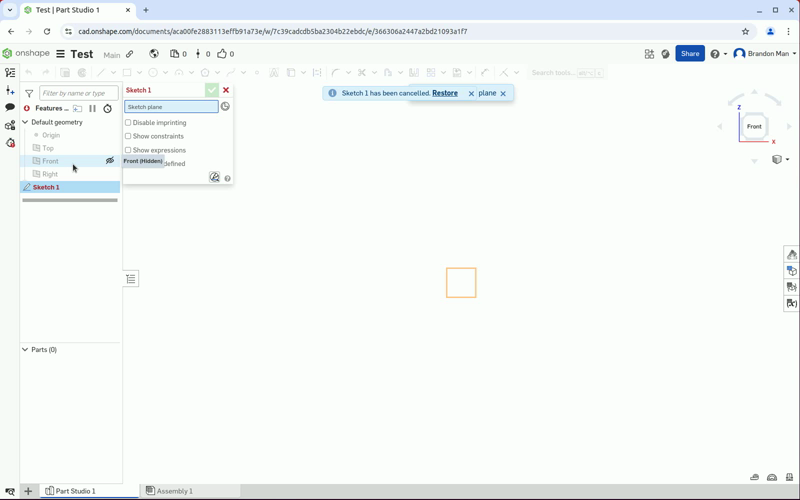
click(73, 163)
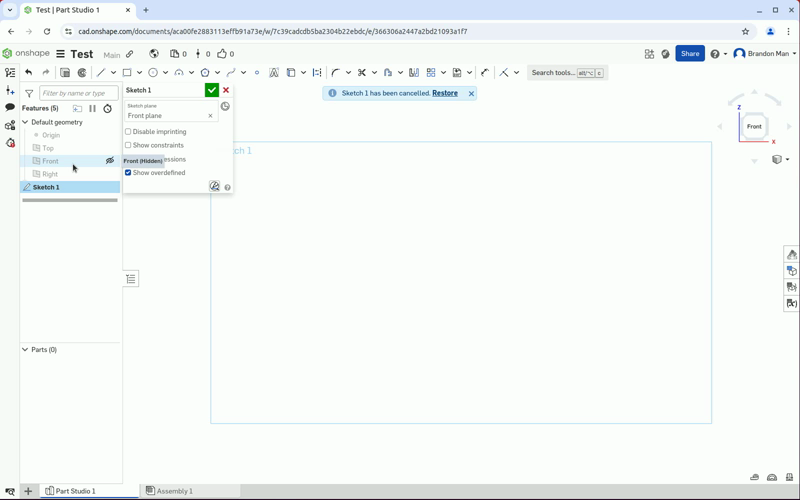
mouse_move(73, 352)
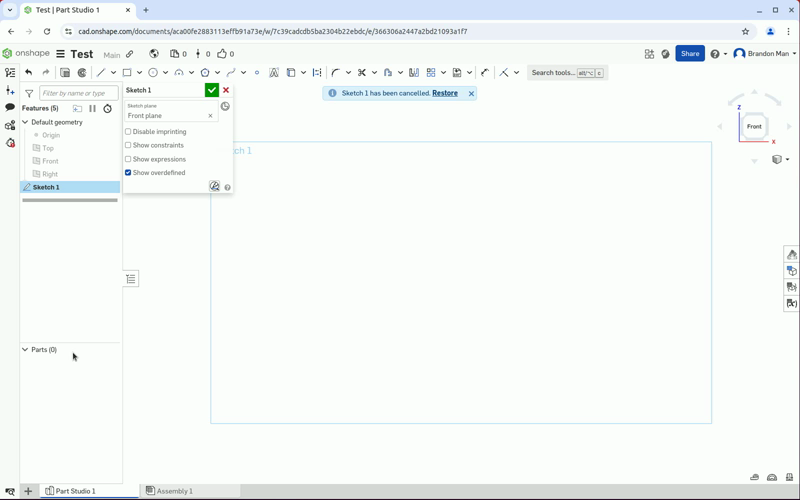
key(y)
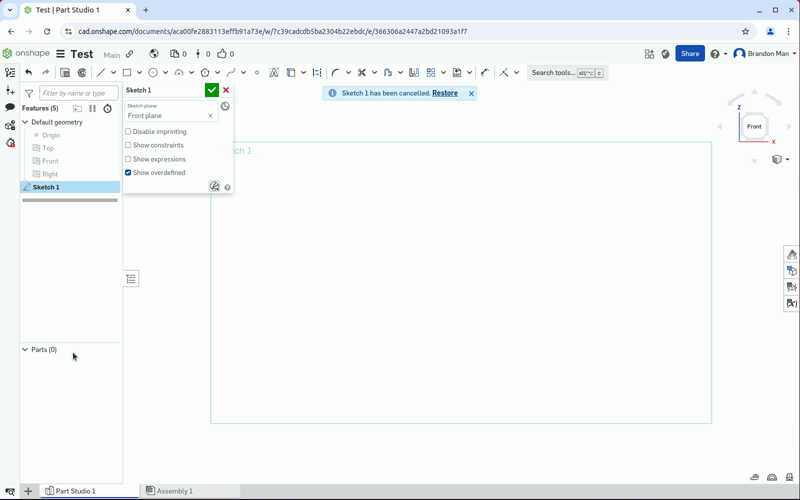
key(c)
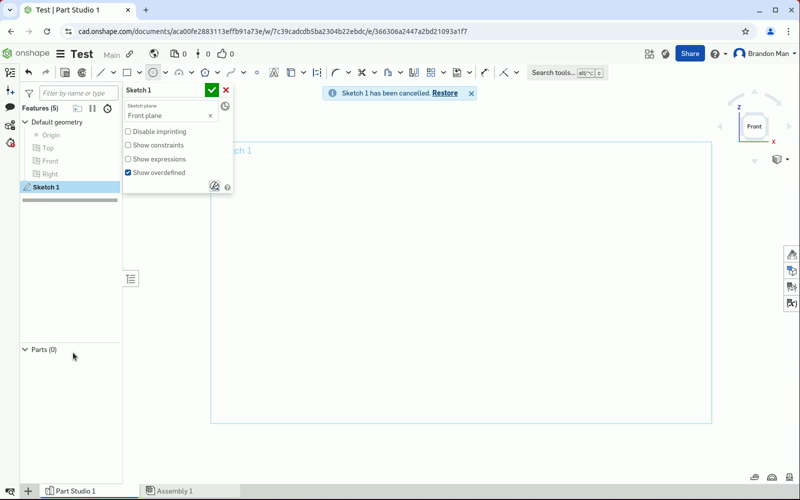
key_down(shift)
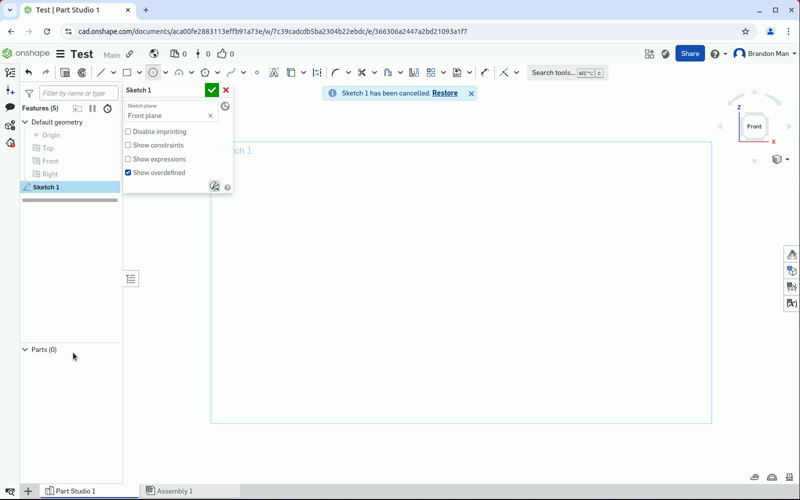
mouse_move(497, 210)
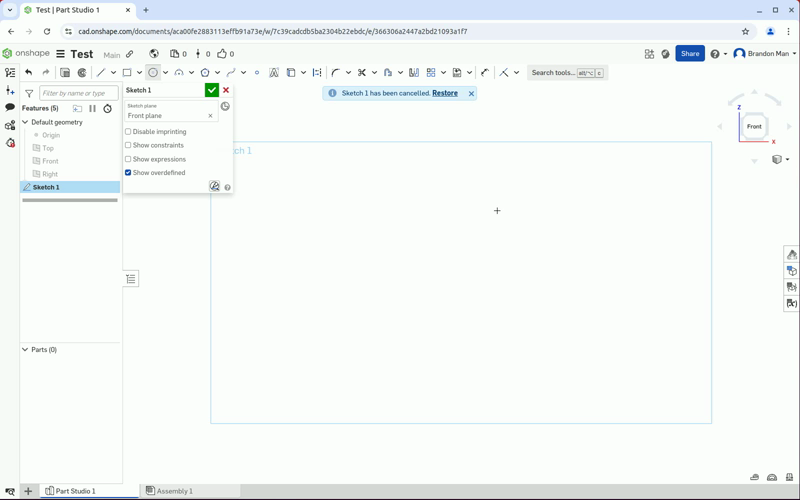
click(497, 210)
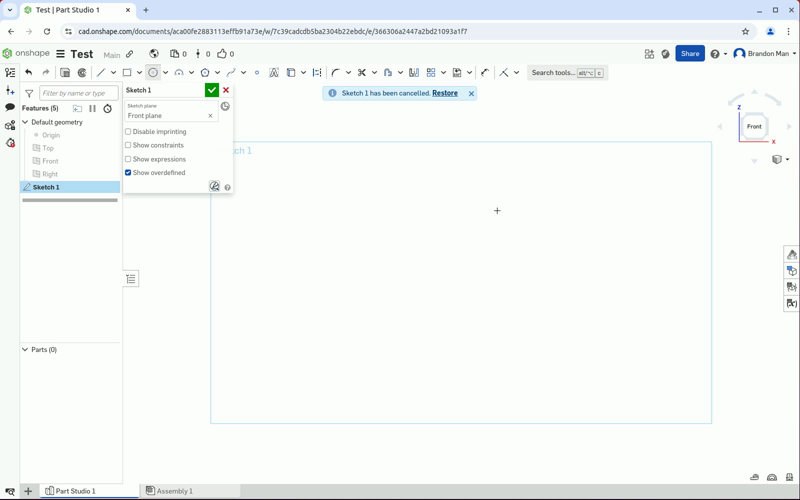
key_up(shift)
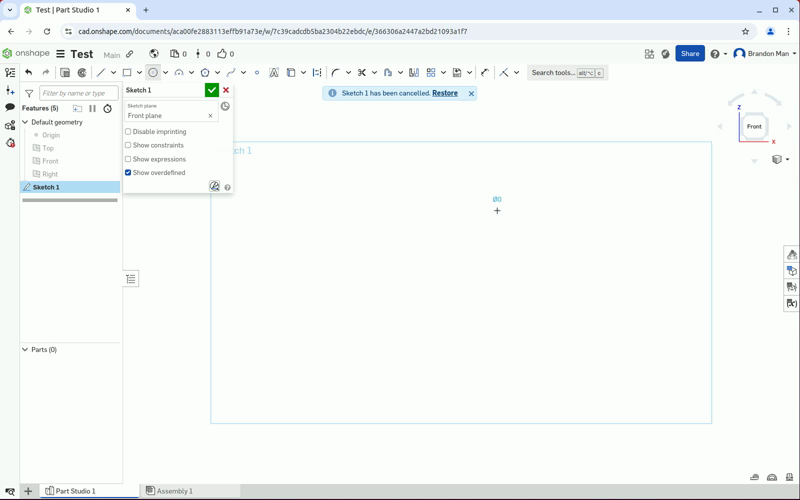
mouse_move(537, 210)
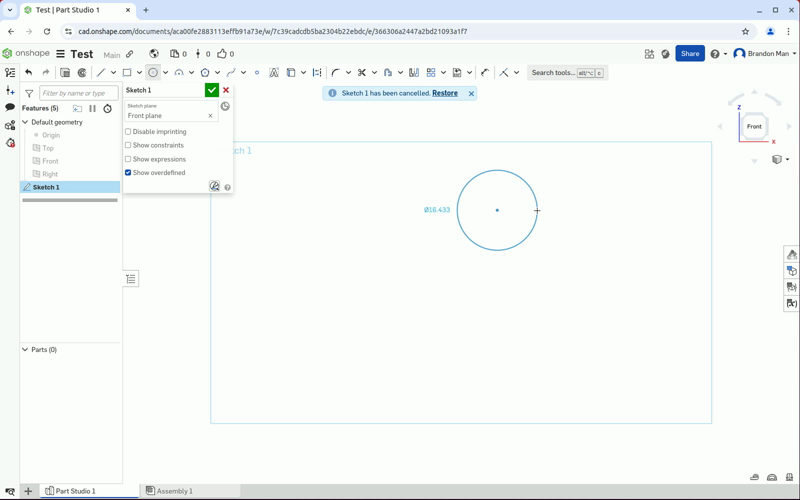
click(537, 210)
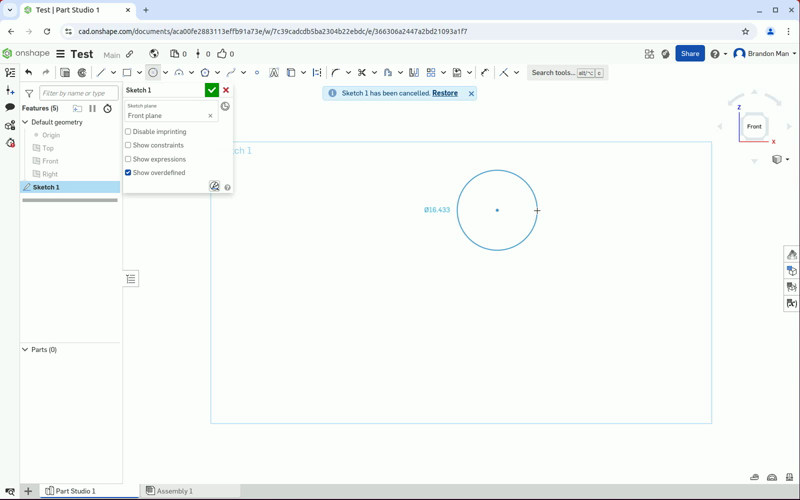
key(esc)
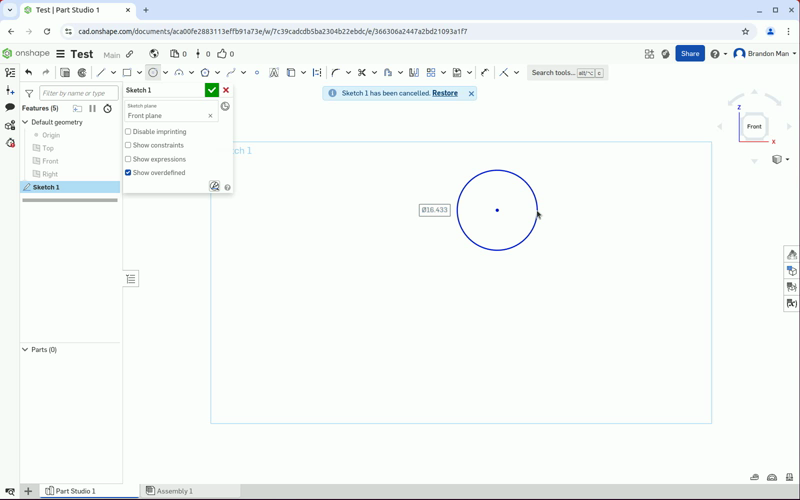
key(c)
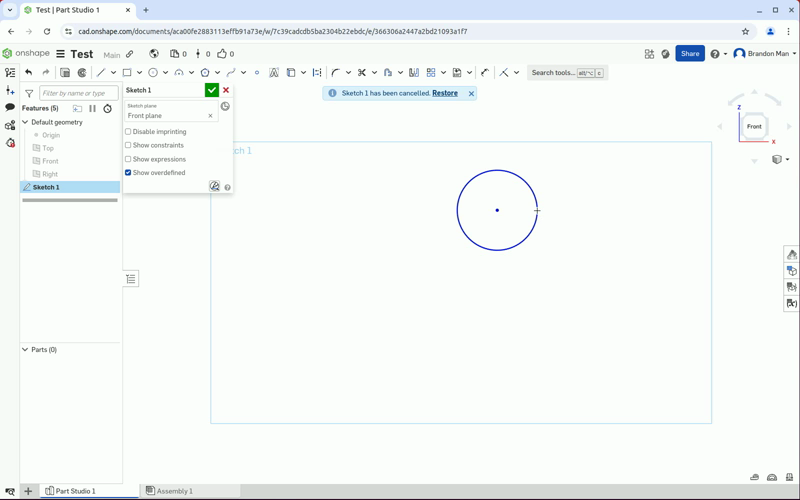
key_down(shift)
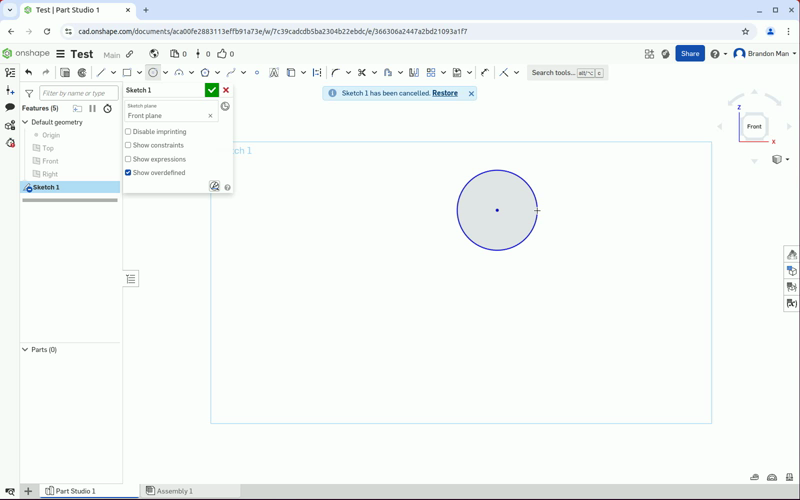
mouse_move(497, 210)
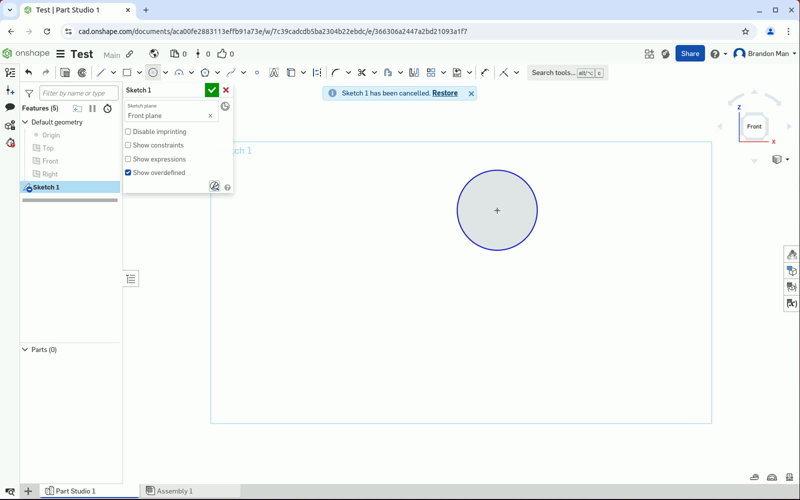
click(497, 210)
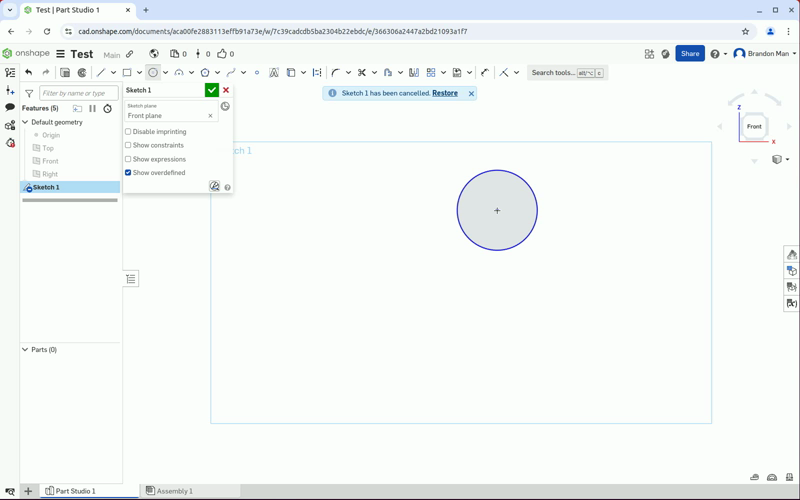
key_up(shift)
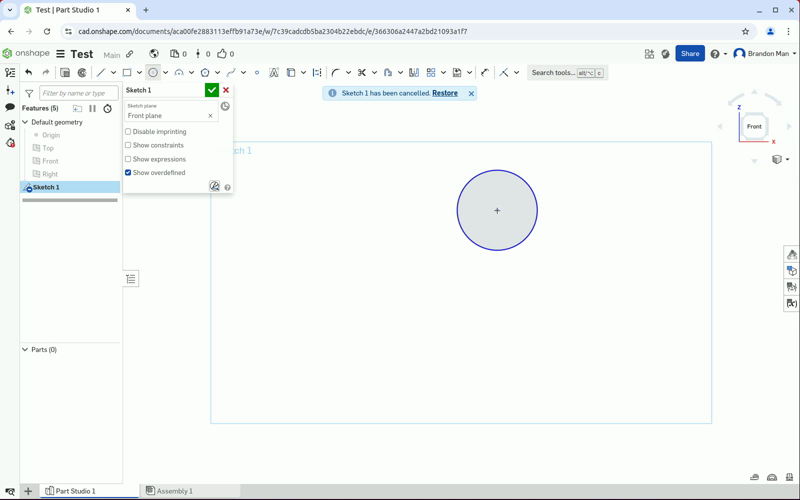
mouse_move(522, 210)
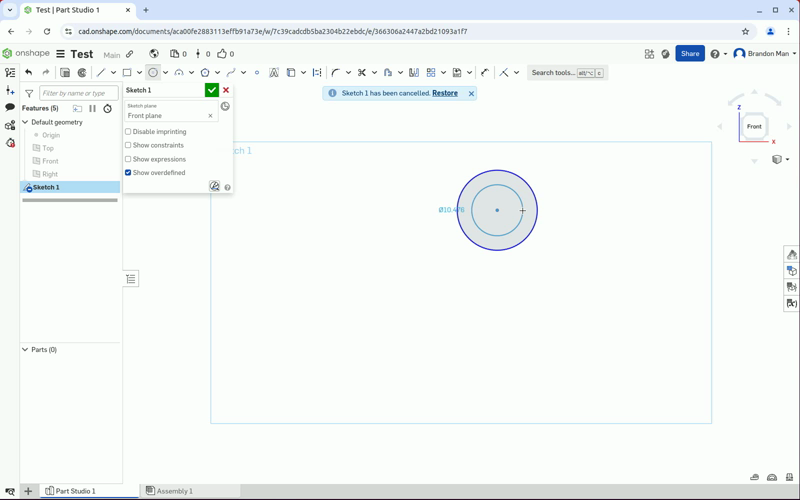
click(522, 210)
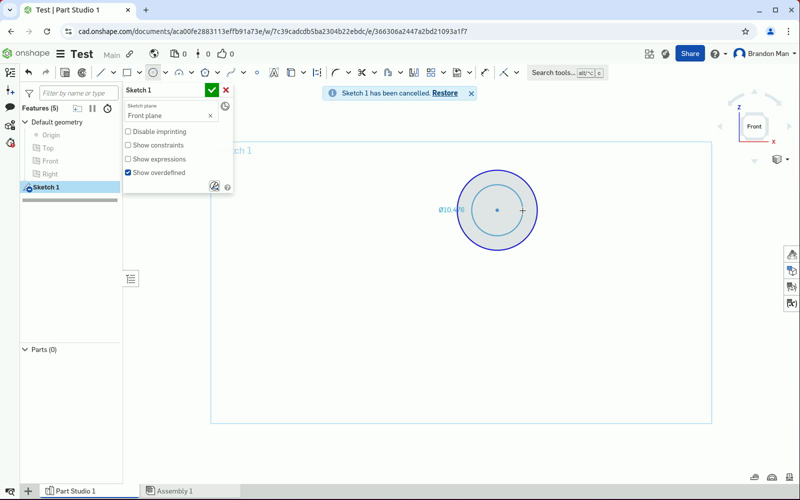
key(esc)
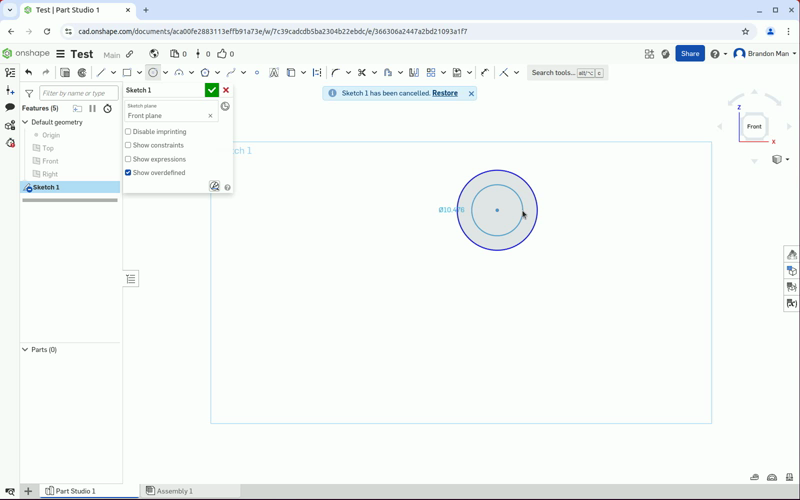
mouse_move(491, 175)
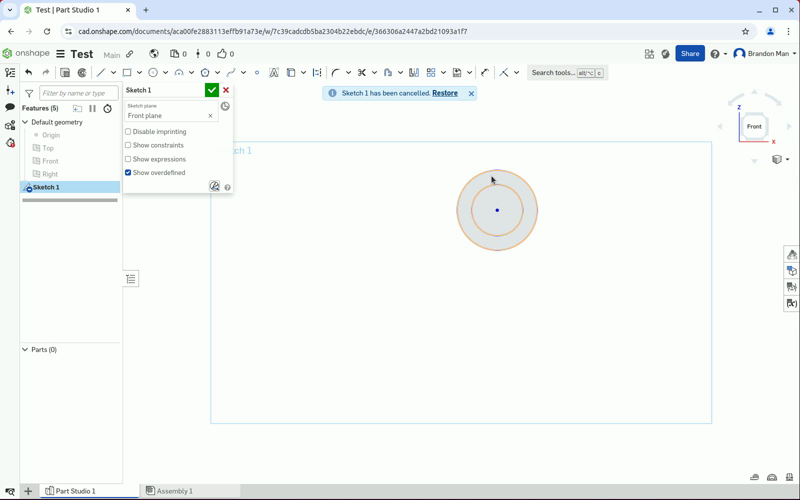
click(491, 175)
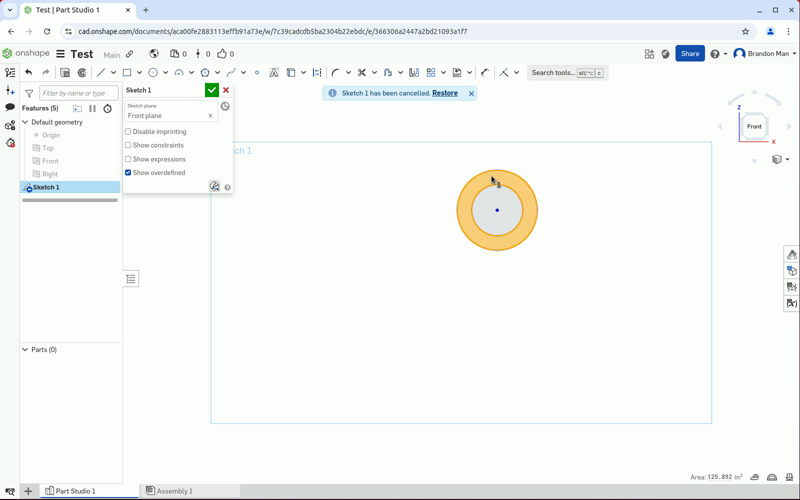
mouse_move(73, 352)
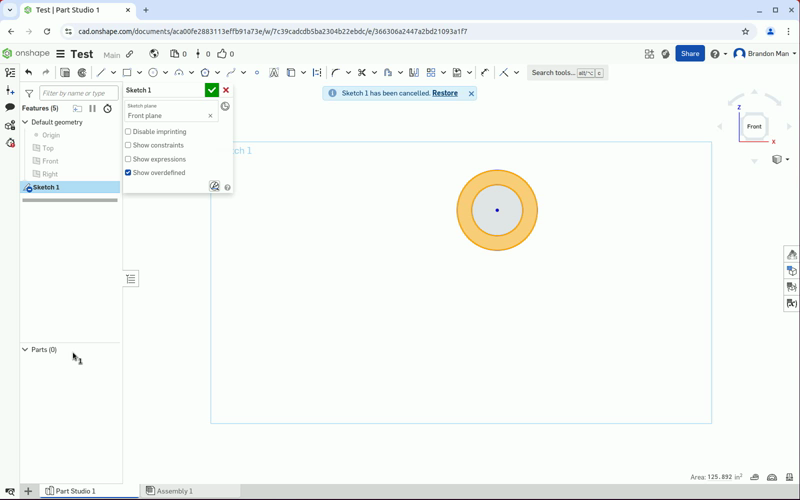
key(shift+y)
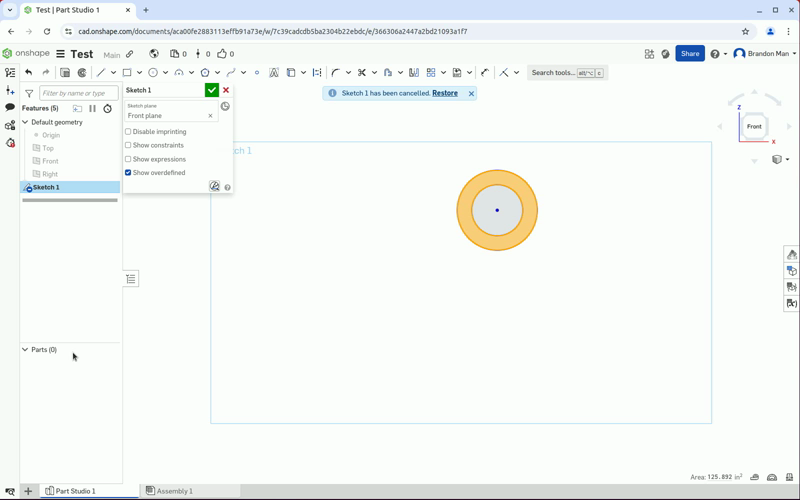
key(shift+e)
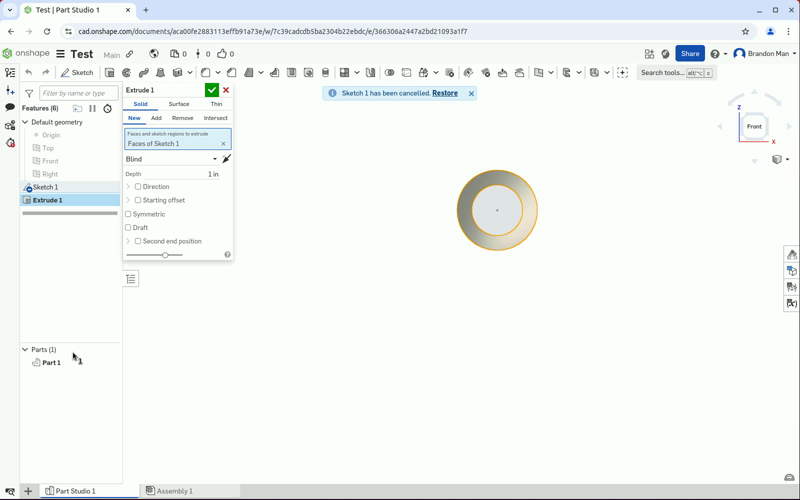
mouse_move(143, 106)
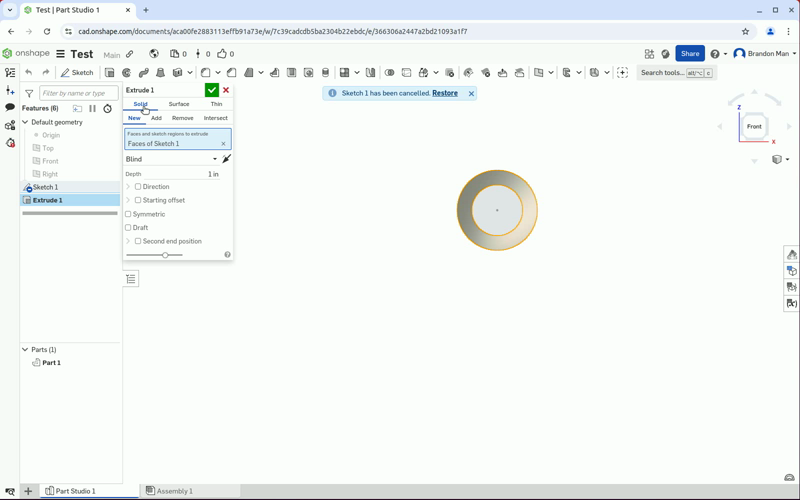
click(143, 106)
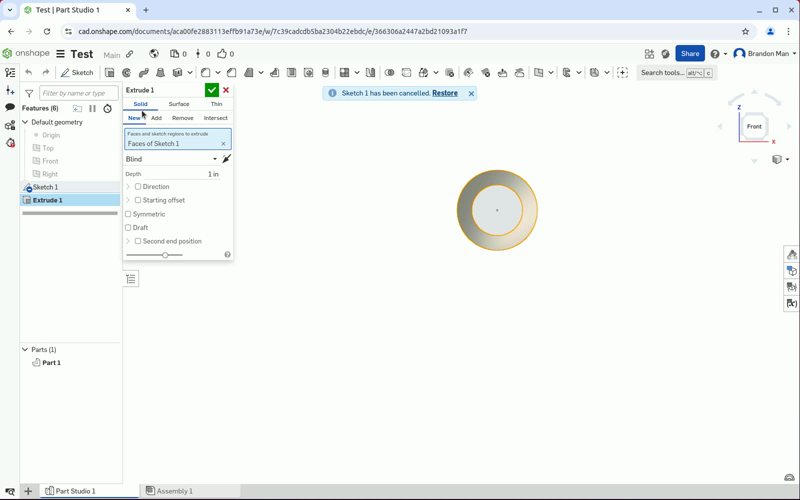
mouse_move(137, 120)
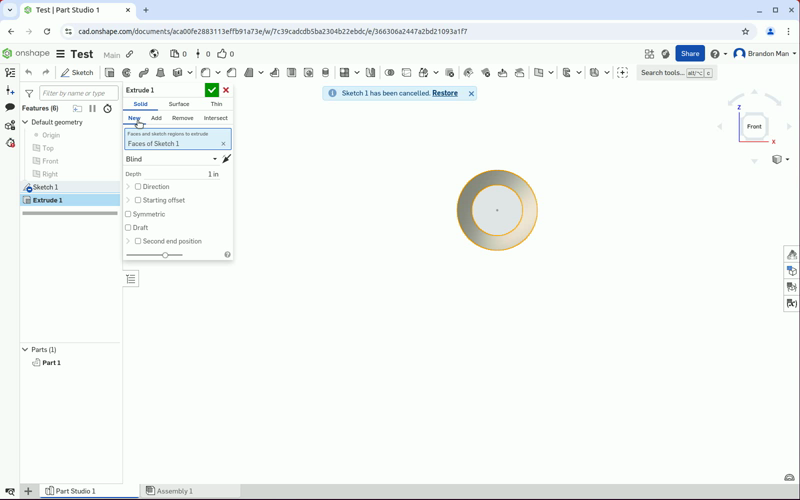
click(137, 120)
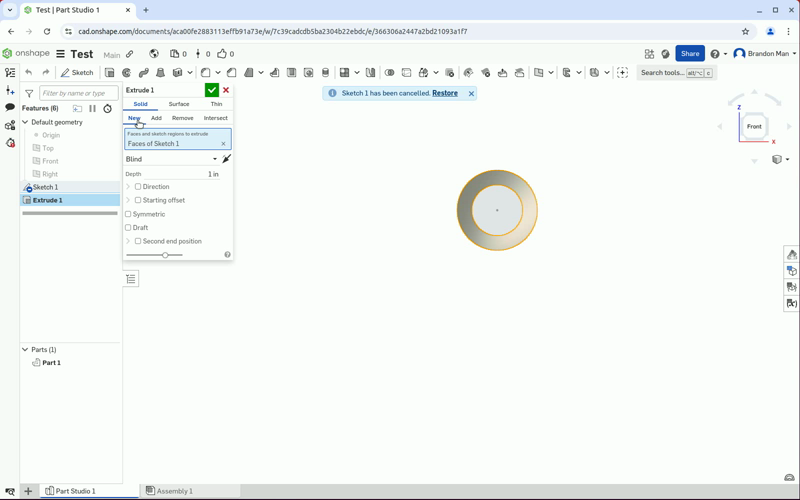
key(tab, 4)
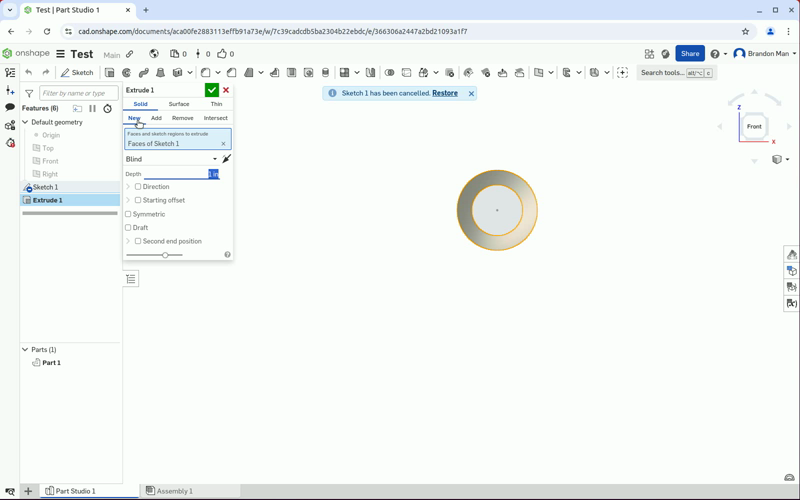
text(8.666)
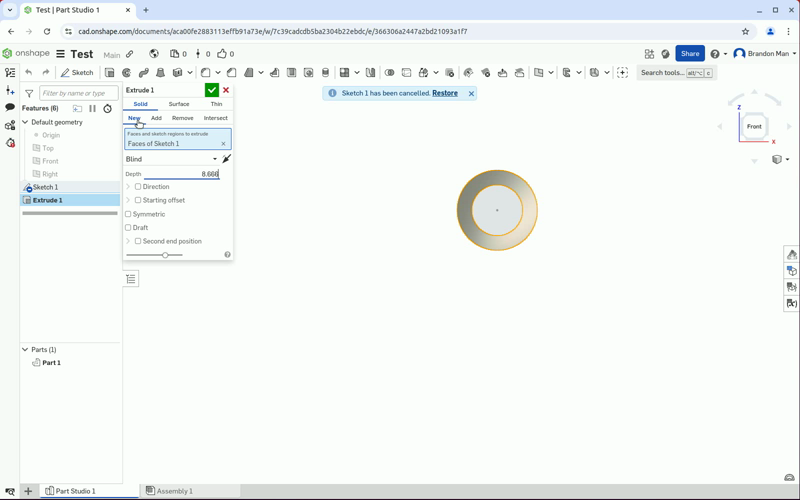
key(enter)
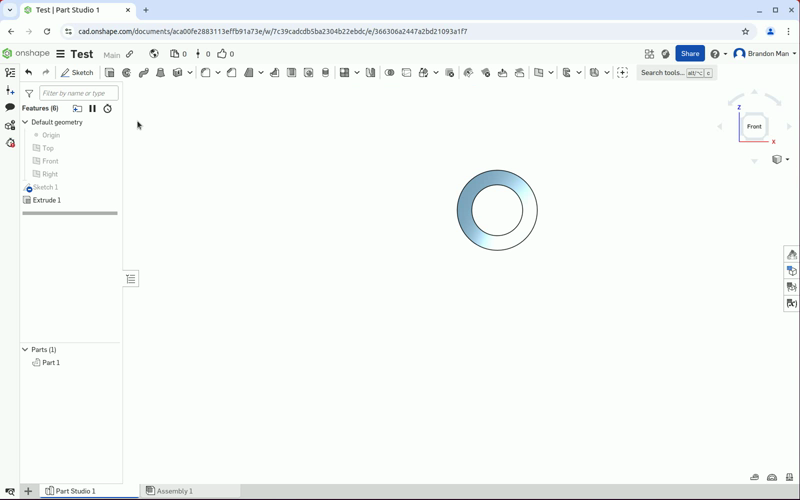
key(shift+h)
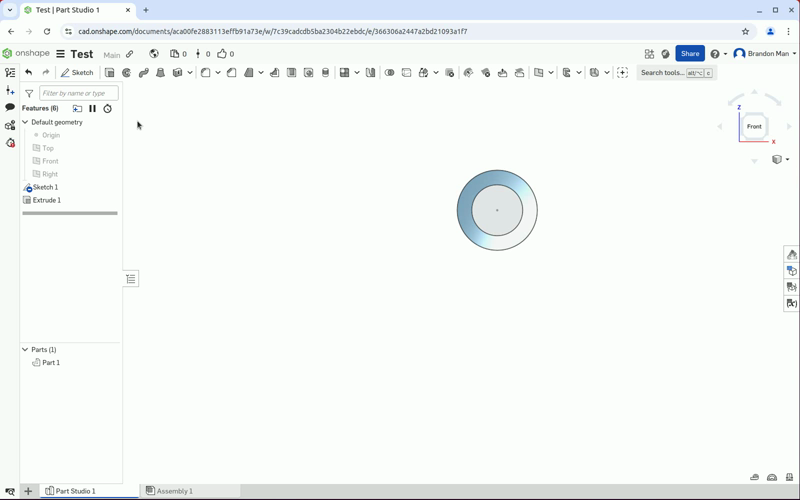
key(shift+h)
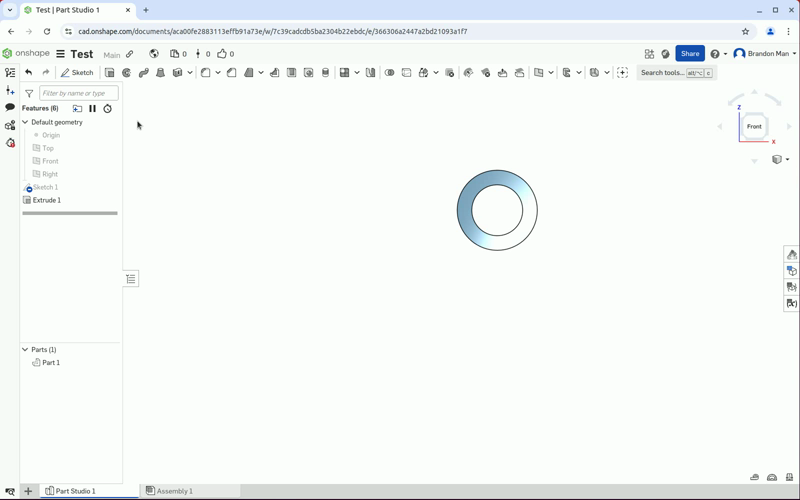
mouse_move(73, 189)
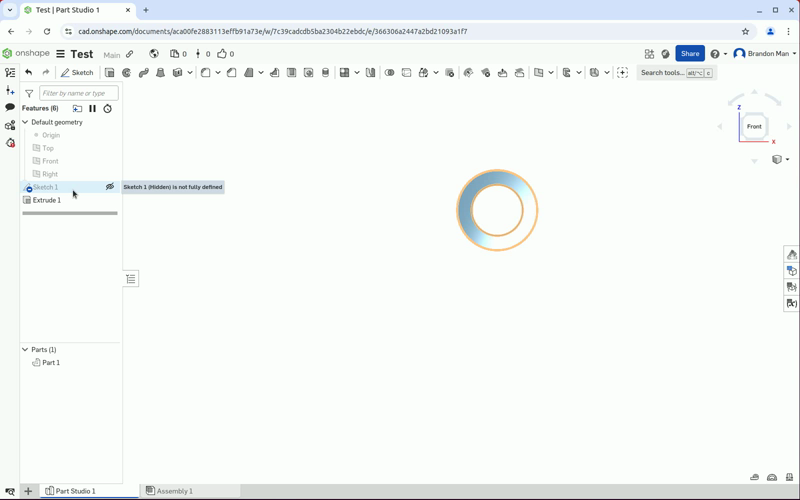
click(73, 189)
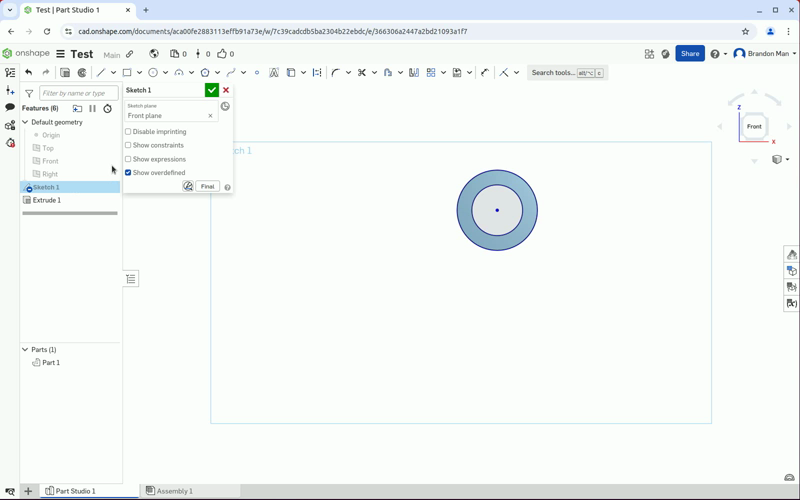
mouse_move(229, 92)
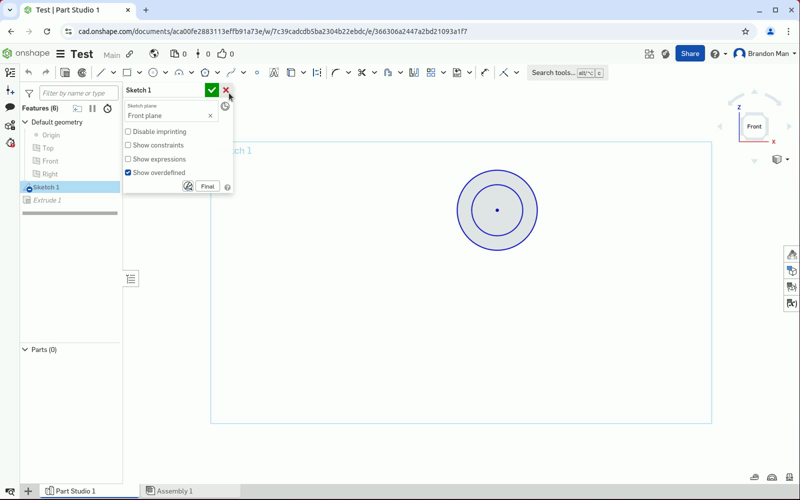
click(229, 92)
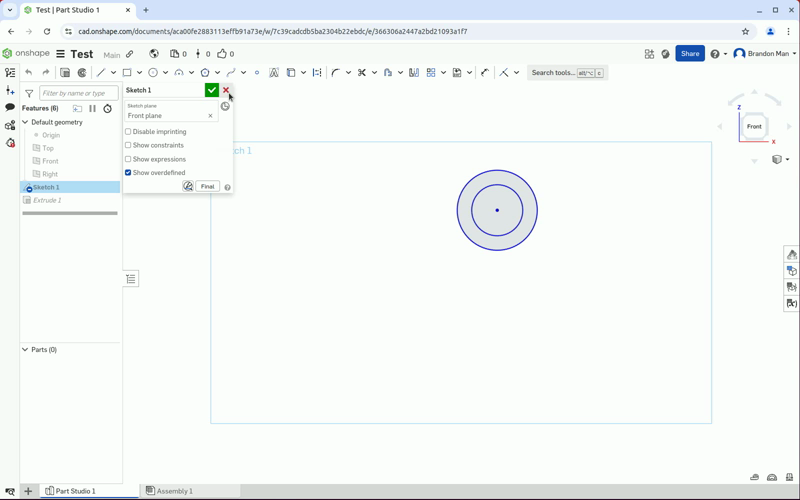
key(shift+s)
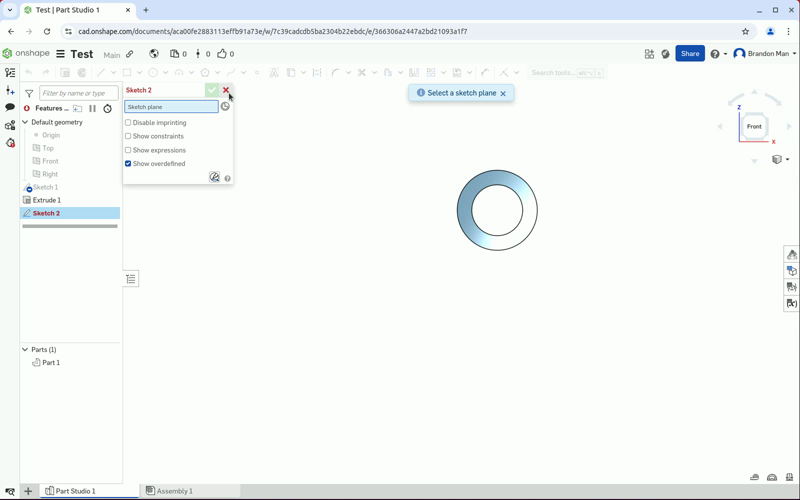
mouse_move(73, 163)
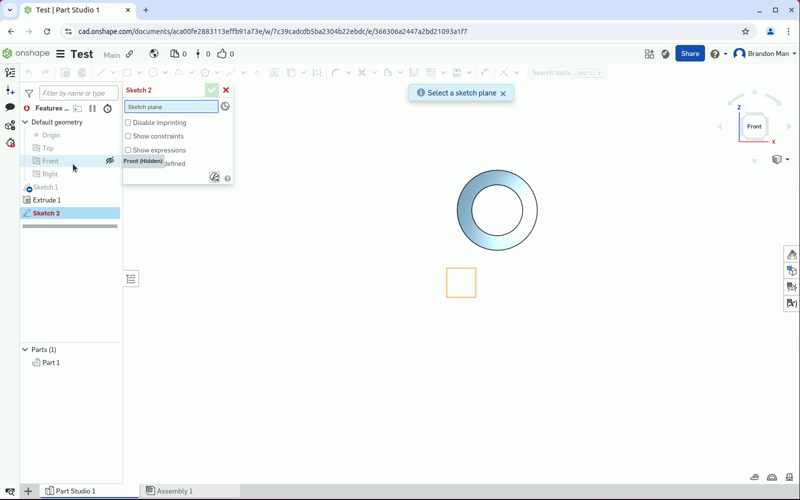
click(73, 163)
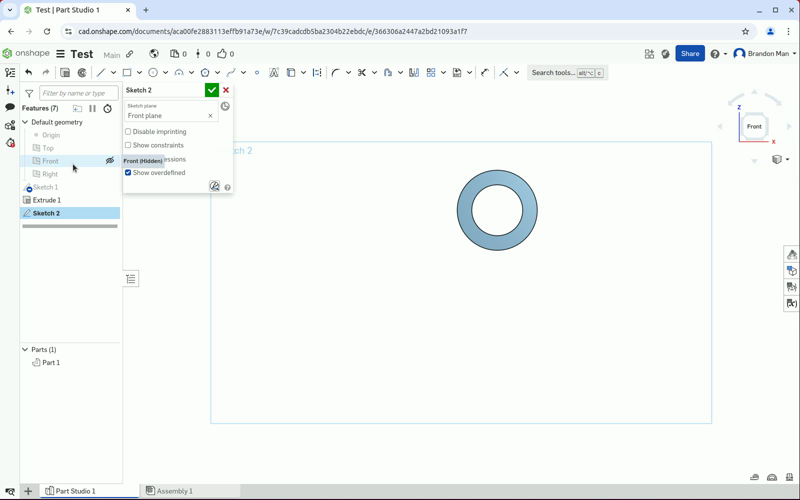
mouse_move(73, 352)
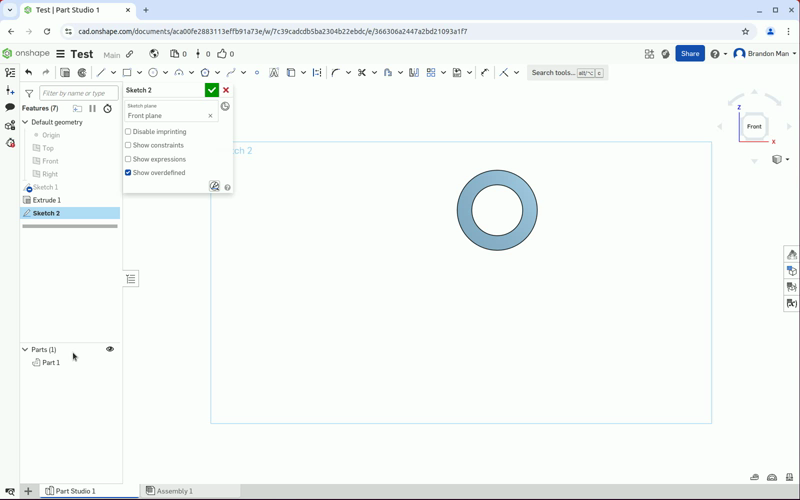
key(y)
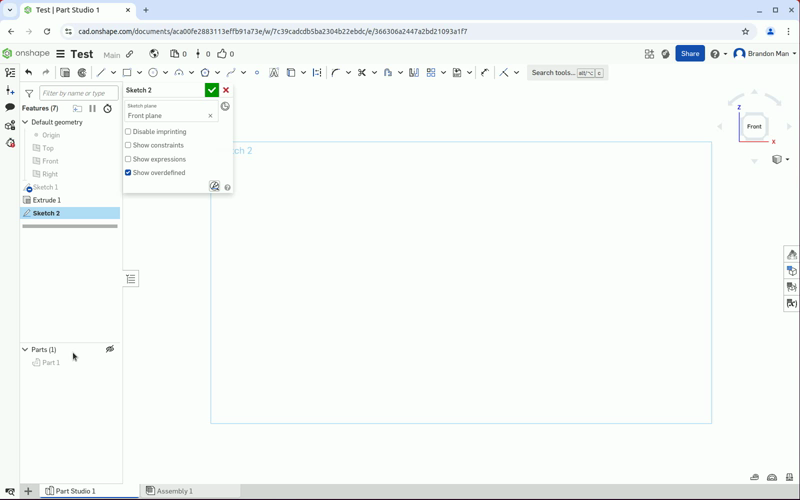
key(c)
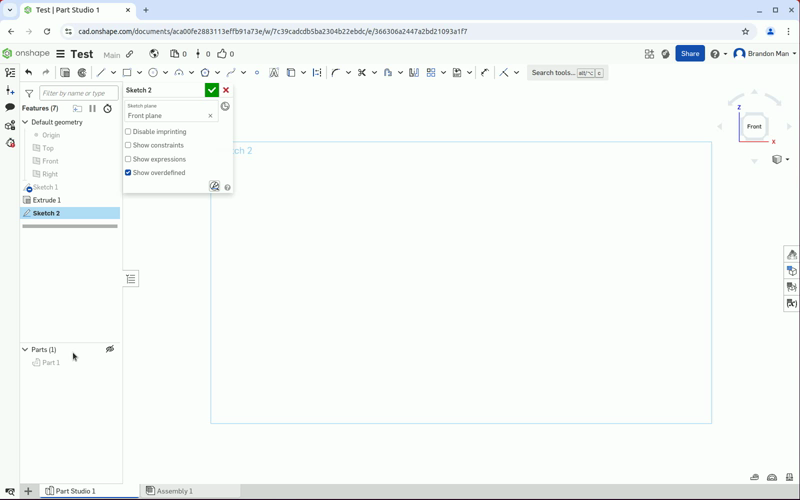
key_down(shift)
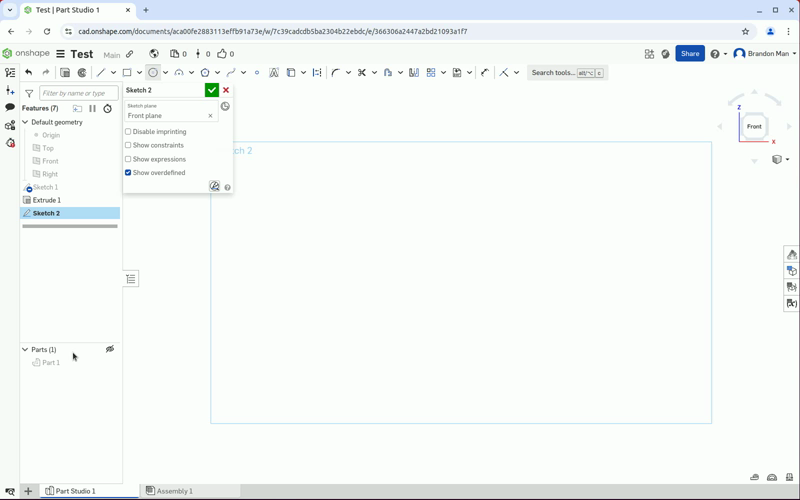
mouse_move(496, 210)
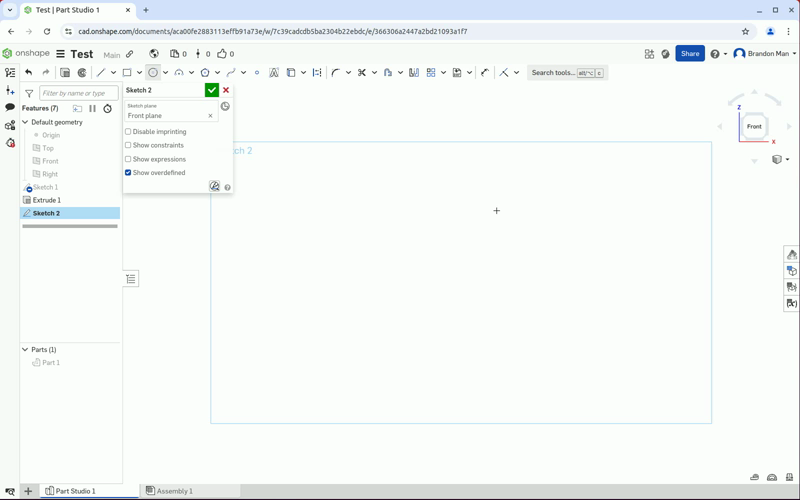
click(496, 210)
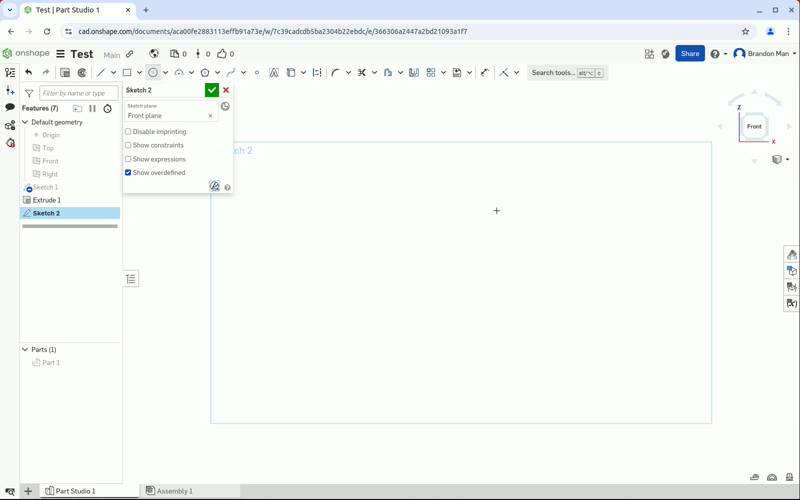
key_up(shift)
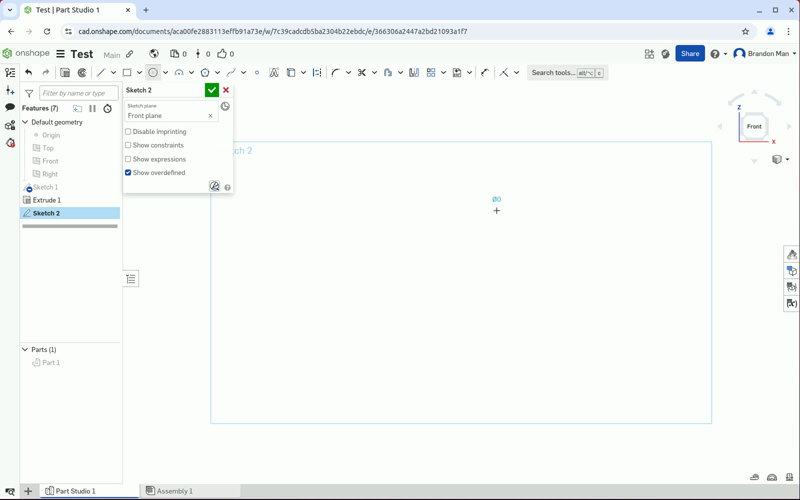
mouse_move(522, 210)
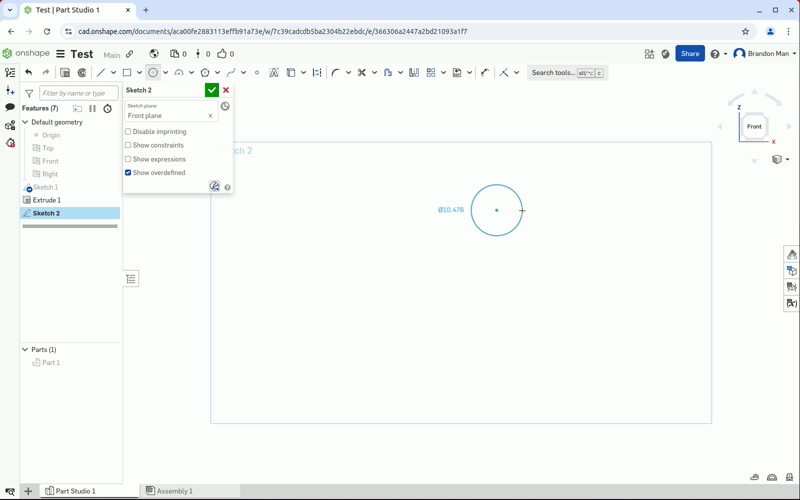
click(522, 210)
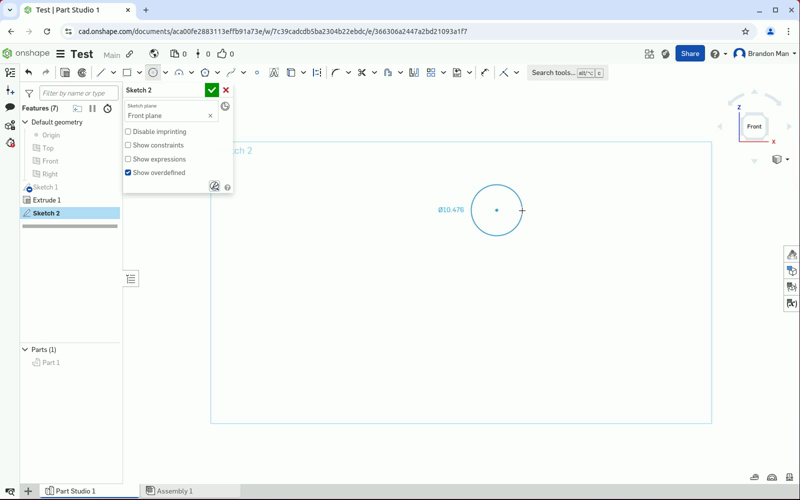
key(esc)
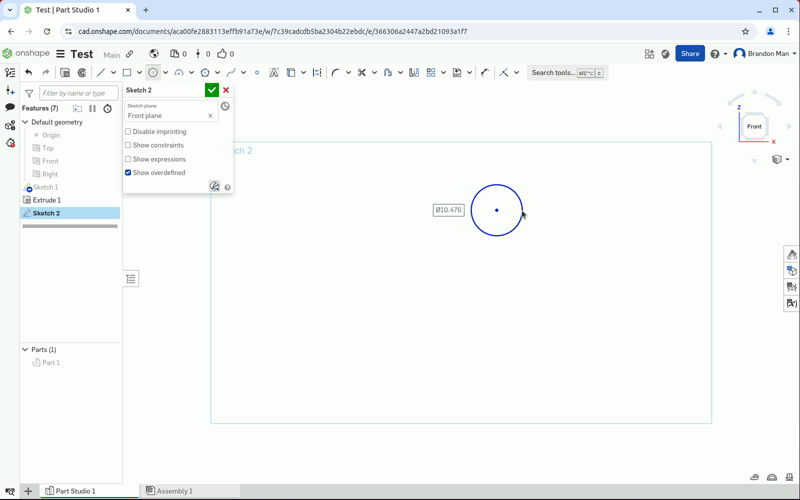
key(c)
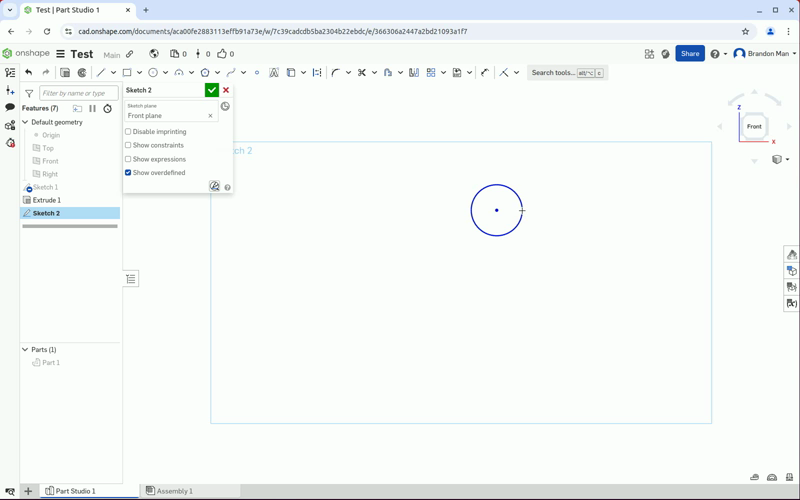
key_down(shift)
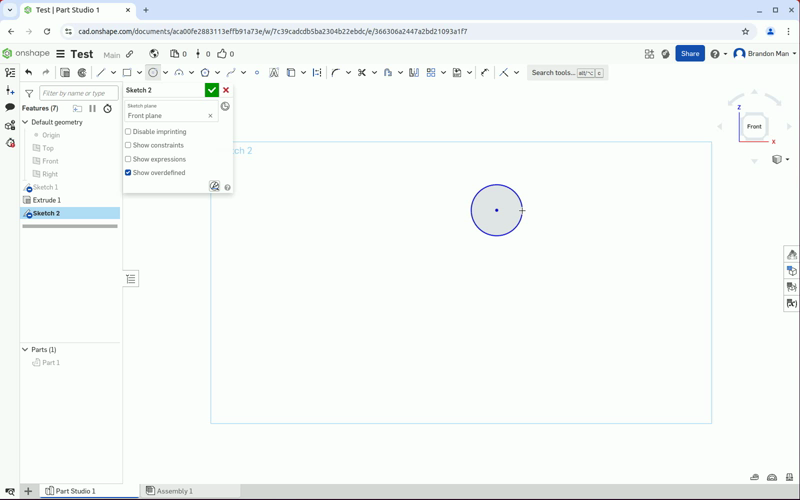
mouse_move(496, 210)
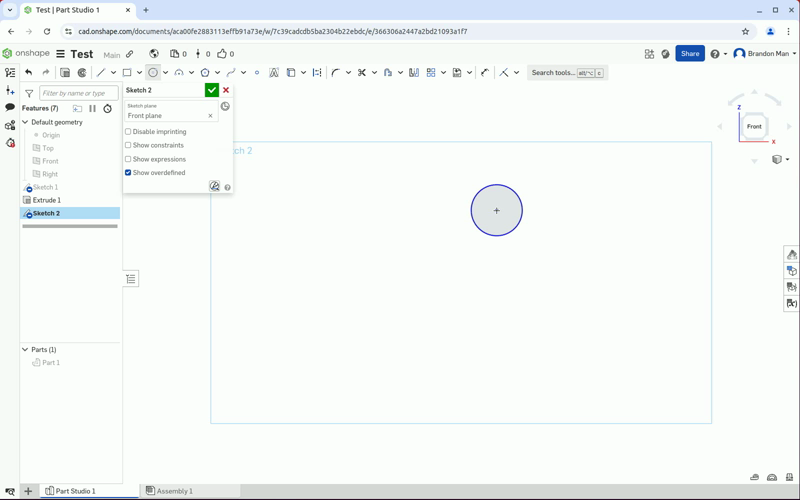
click(496, 210)
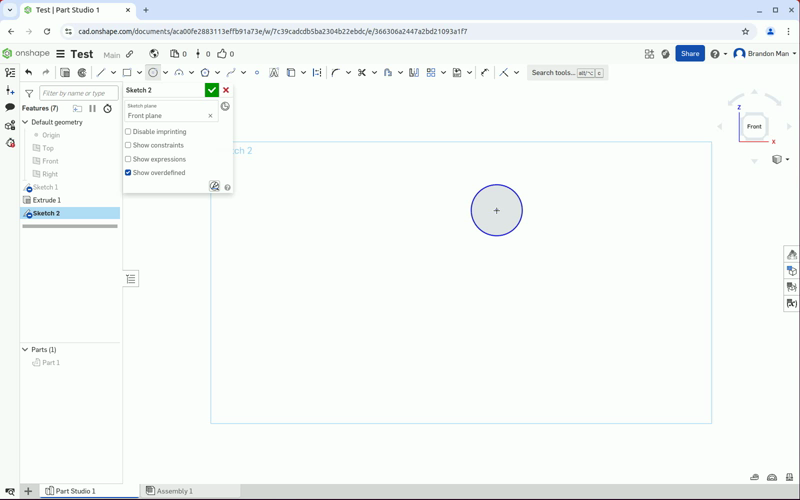
key_up(shift)
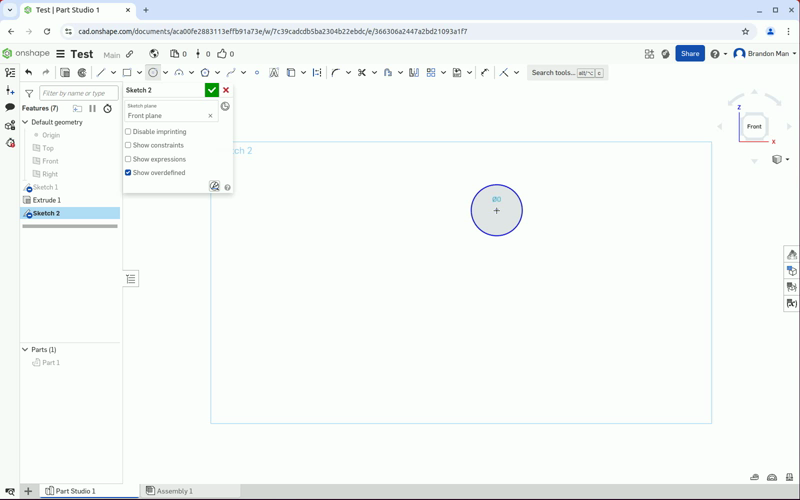
mouse_move(512, 210)
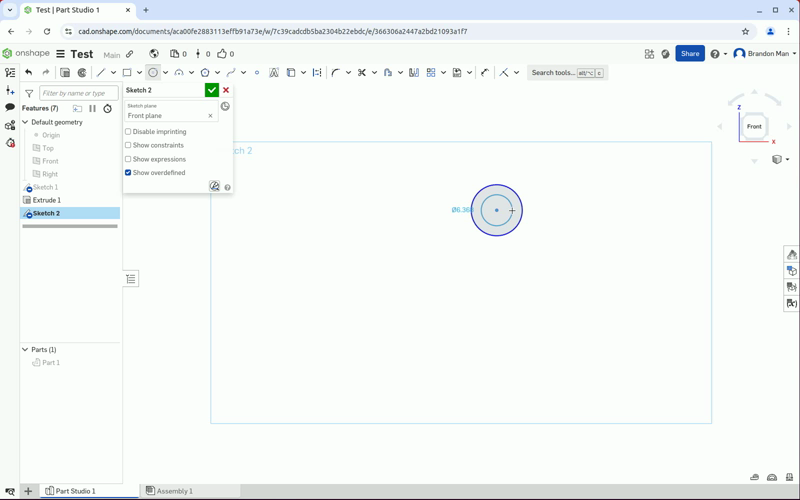
click(512, 210)
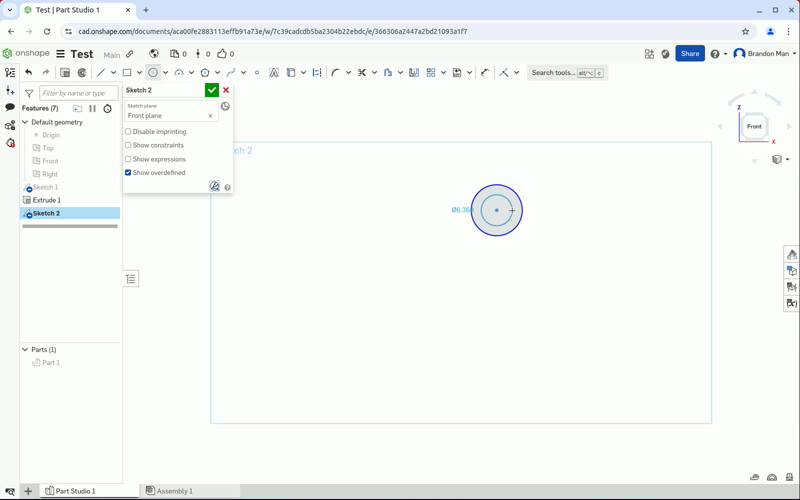
key(esc)
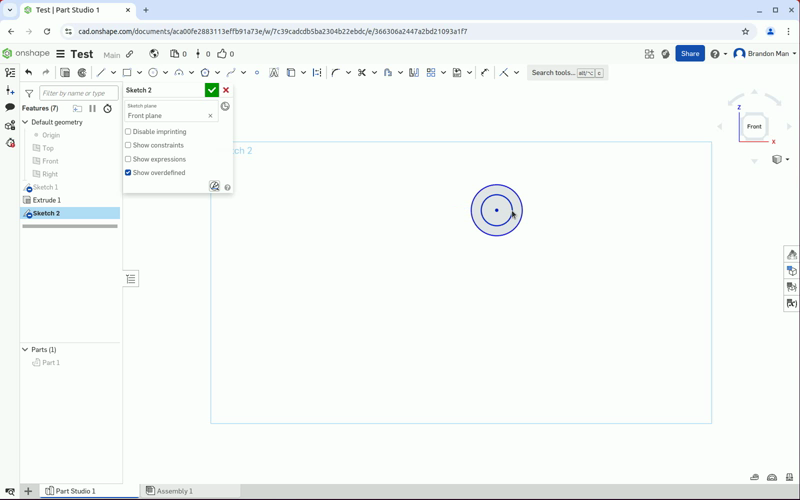
mouse_move(489, 186)
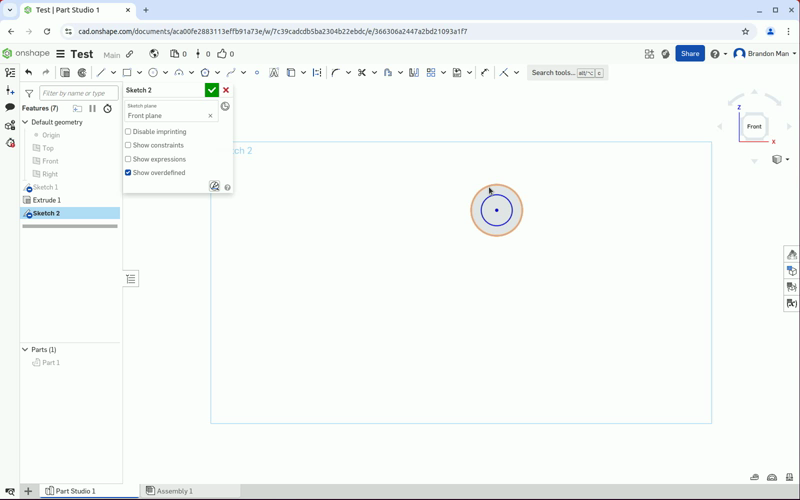
scroll(6)
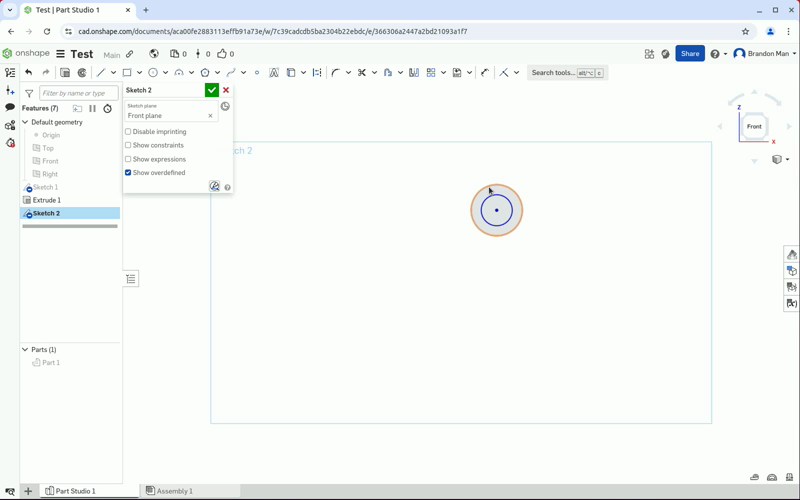
scroll(6)
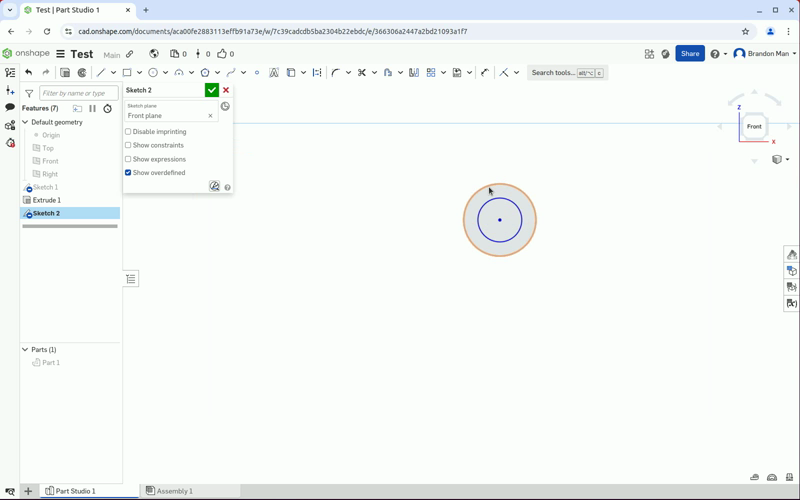
scroll(6)
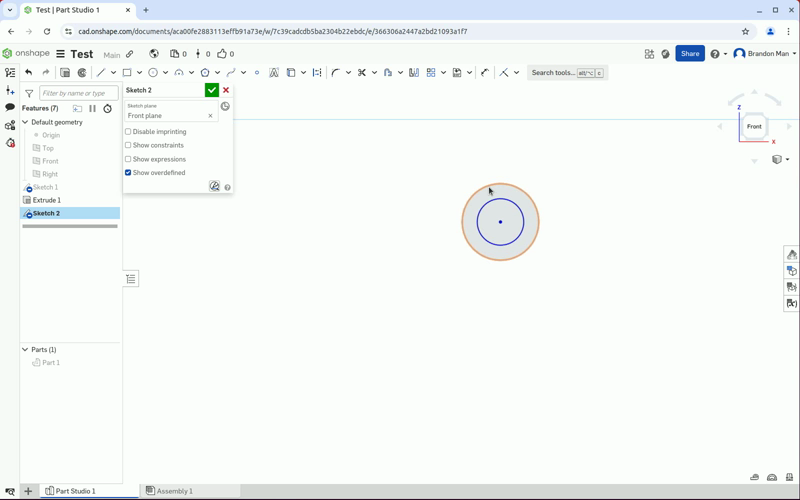
scroll(6)
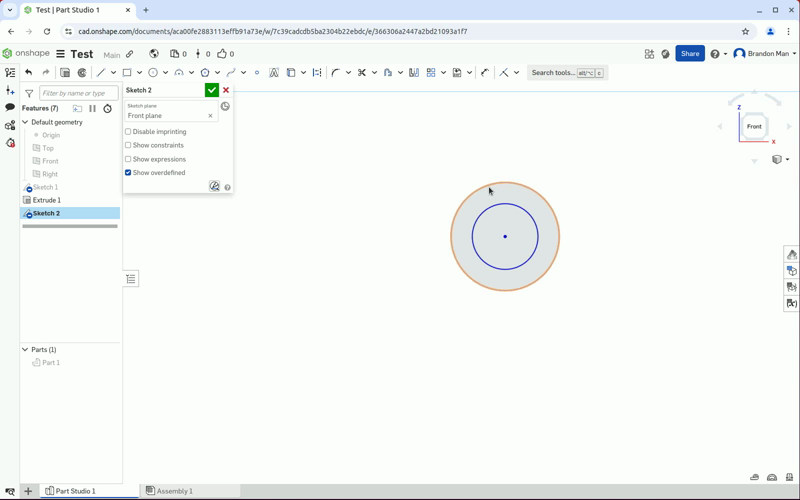
scroll(6)
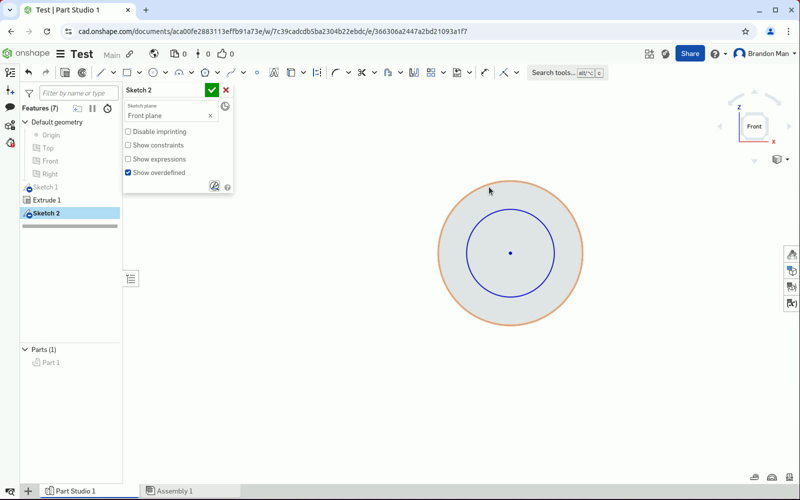
scroll(6)
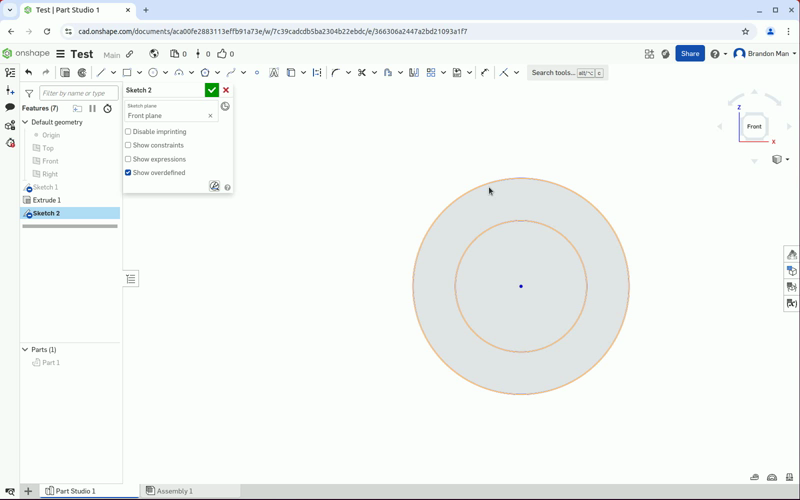
scroll(6)
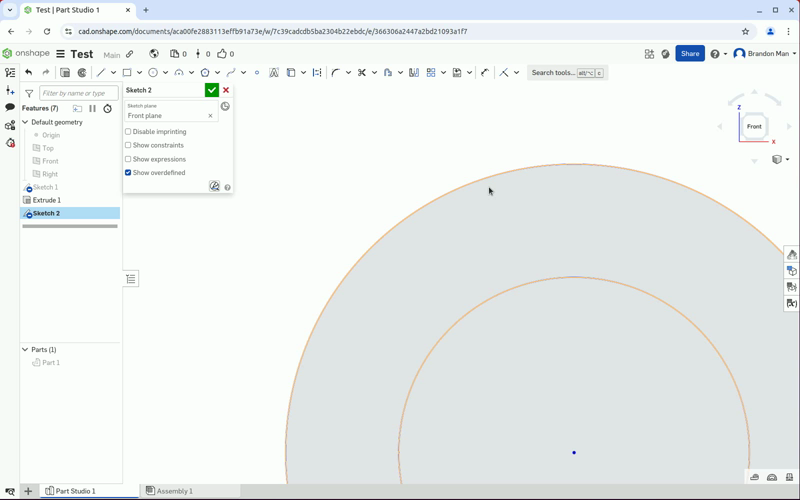
click(489, 186)
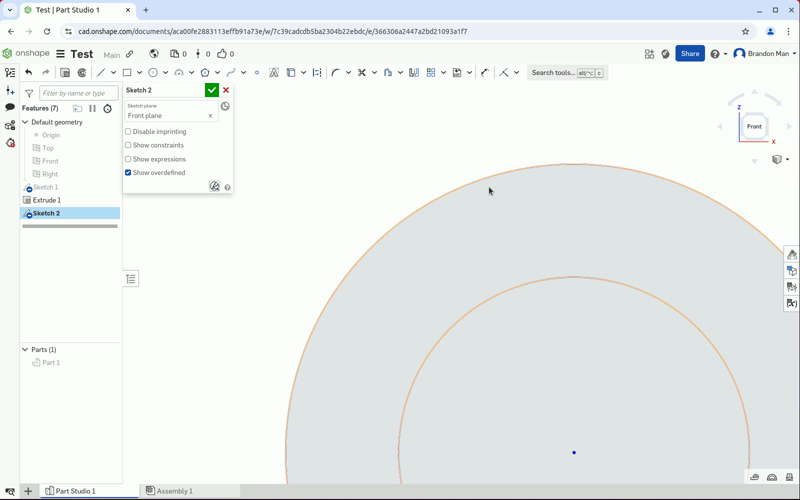
scroll(-6)
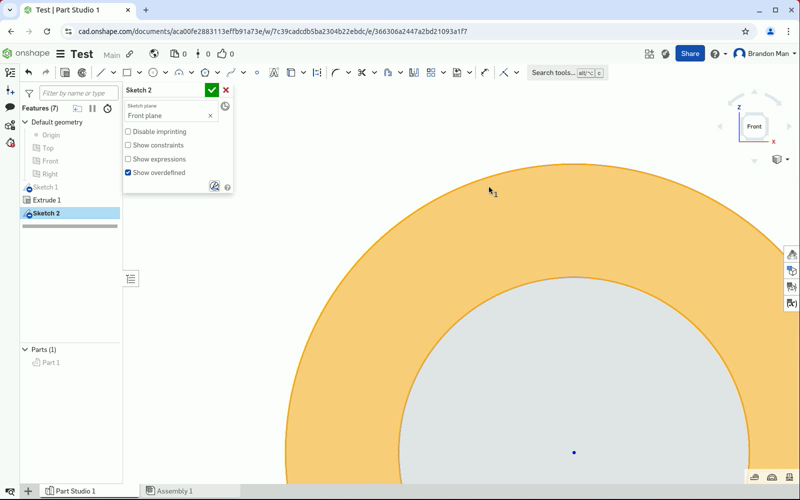
scroll(-6)
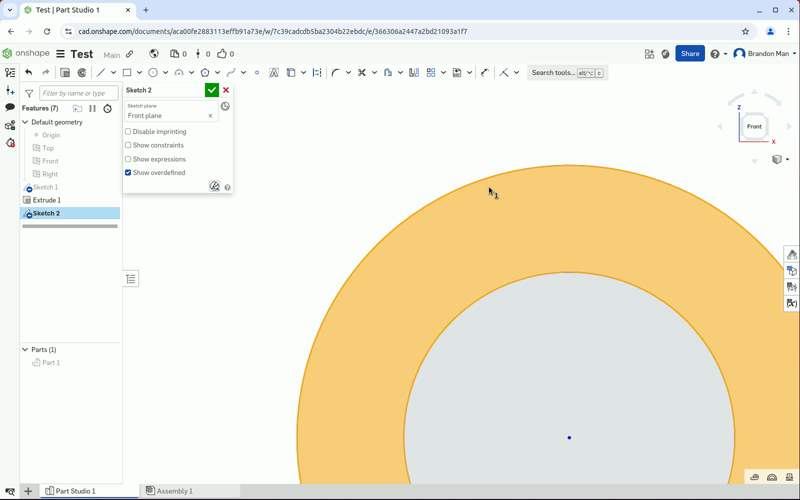
scroll(-6)
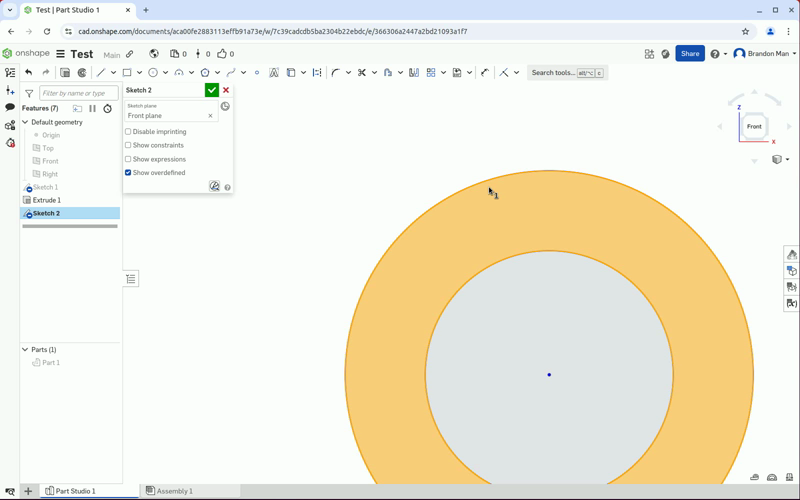
scroll(-6)
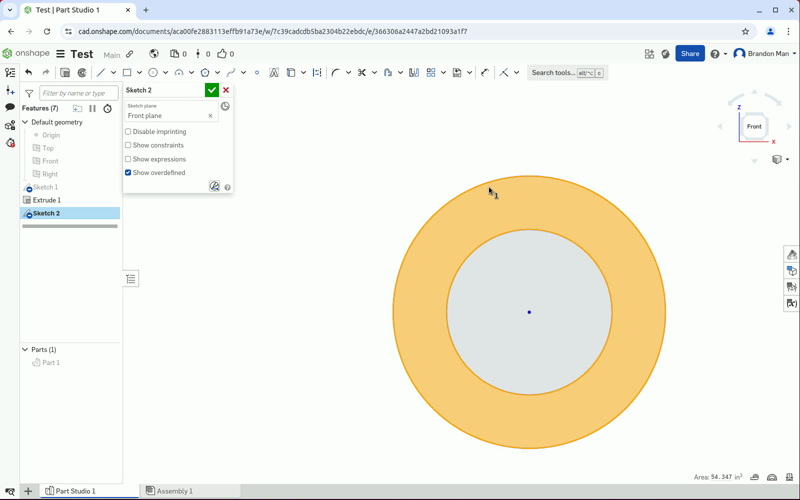
scroll(-6)
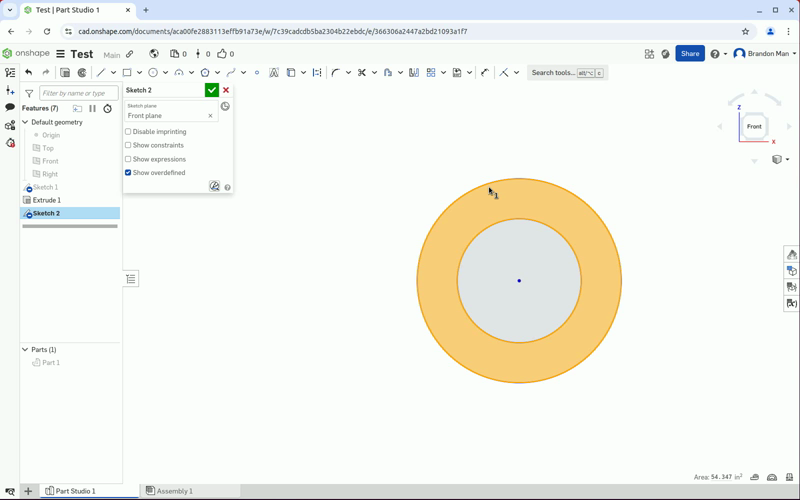
scroll(-6)
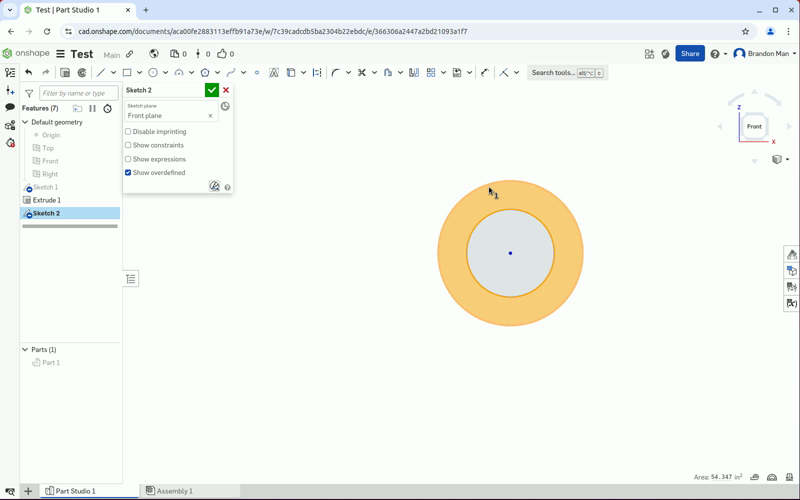
scroll(-6)
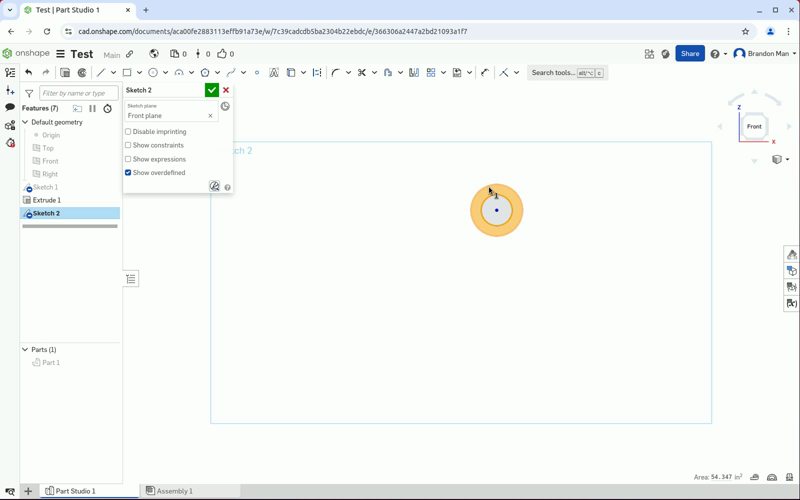
mouse_move(73, 352)
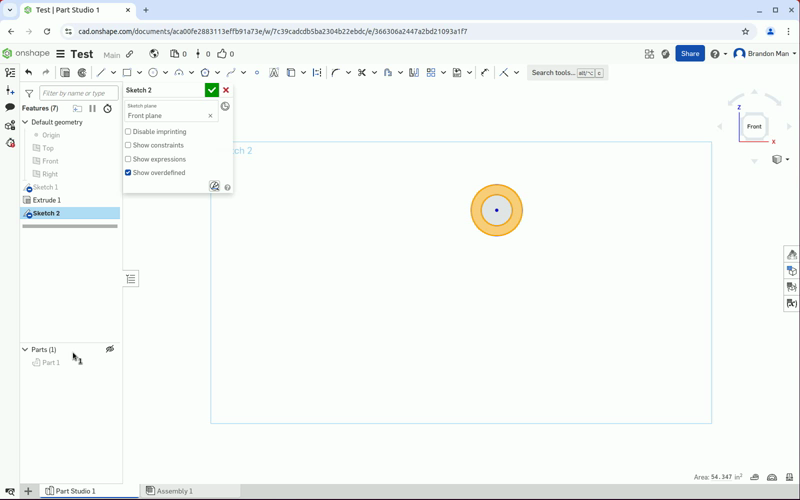
key(shift+y)
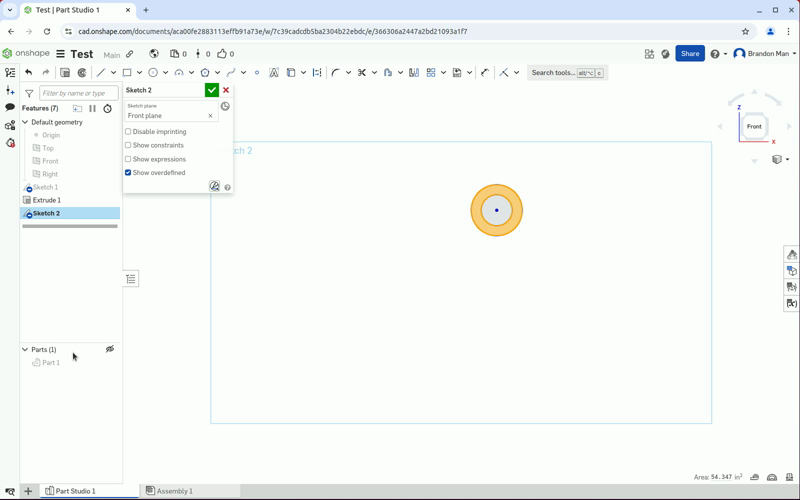
key(shift+e)
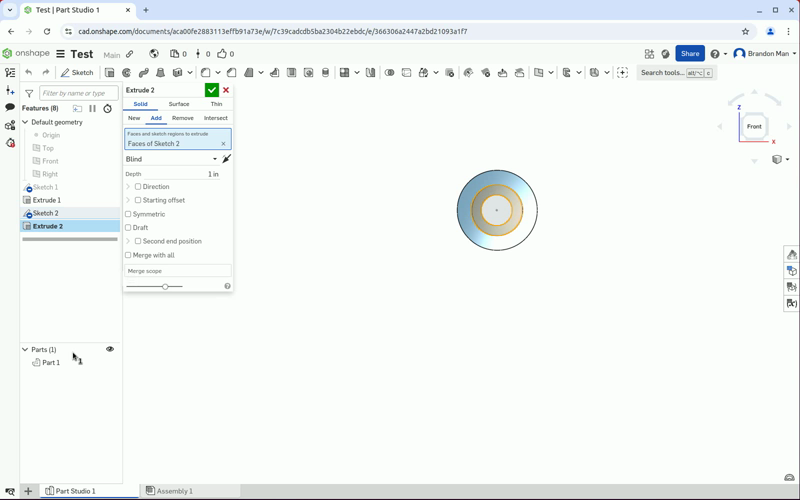
mouse_move(143, 106)
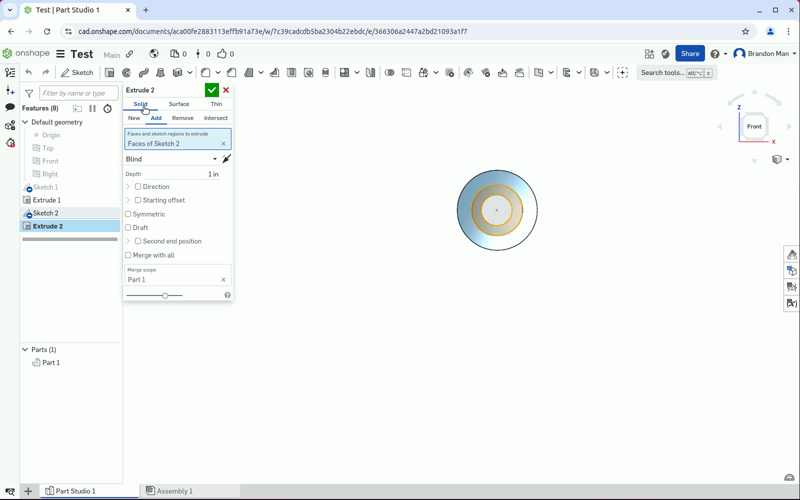
click(143, 106)
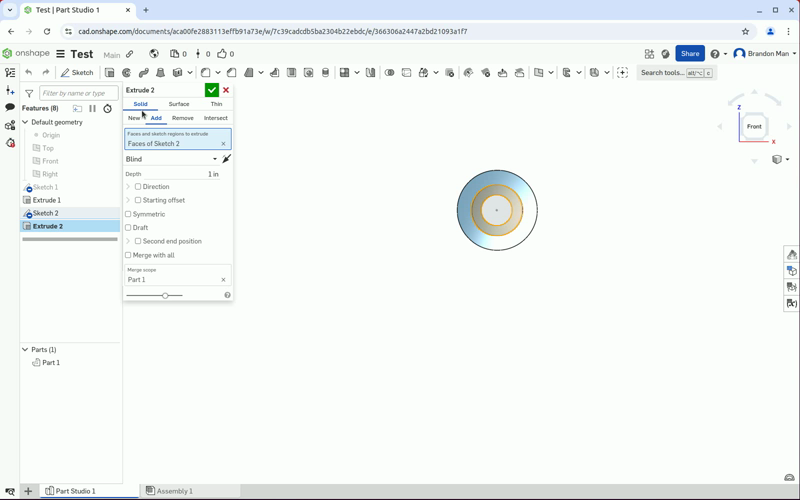
mouse_move(137, 120)
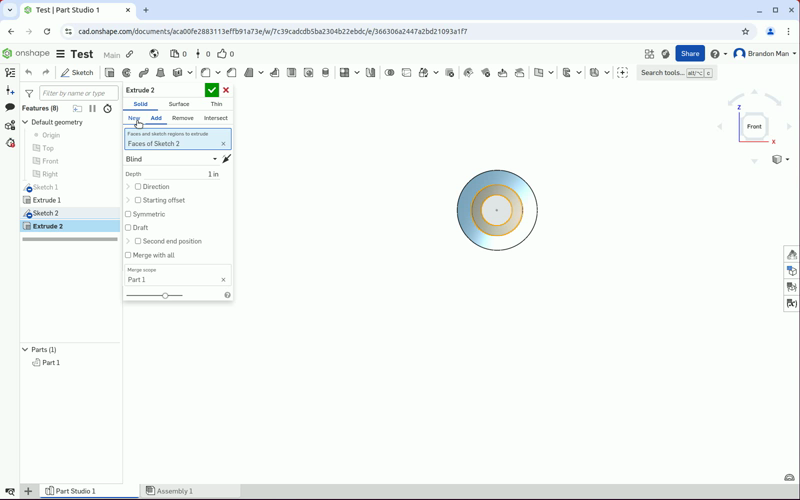
click(137, 120)
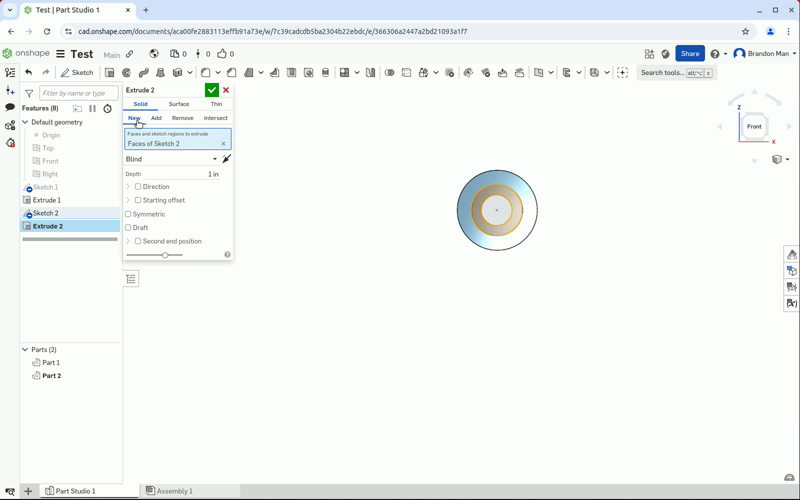
key(tab, 4)
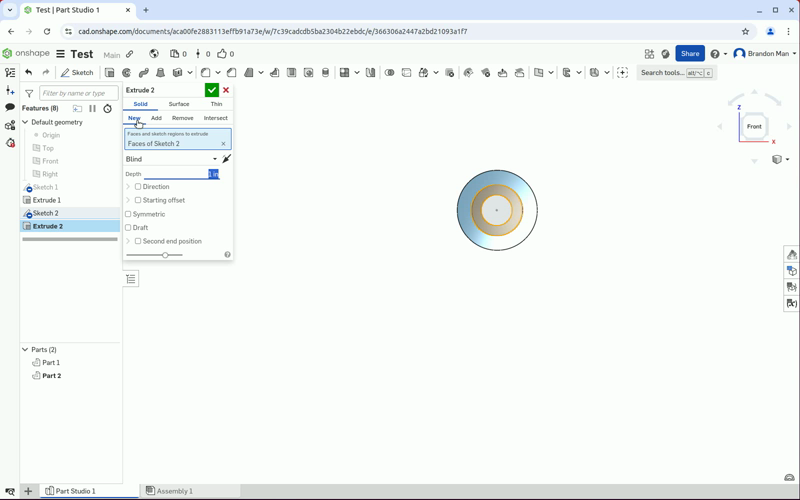
text(-8.666)
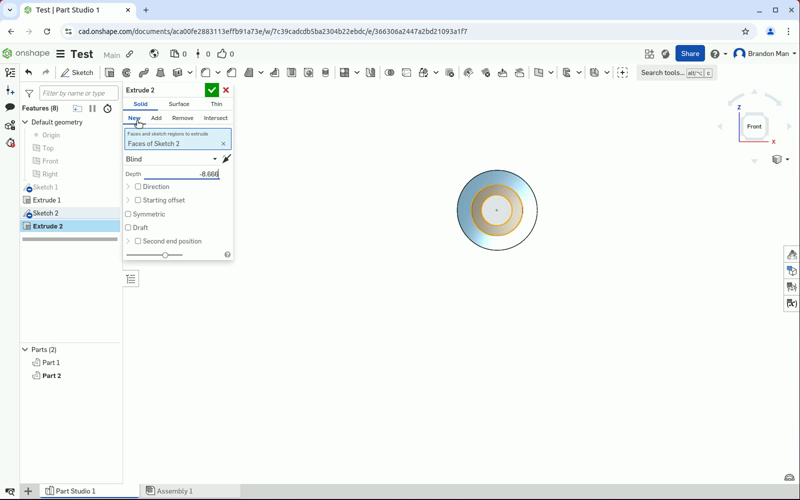
key(enter)
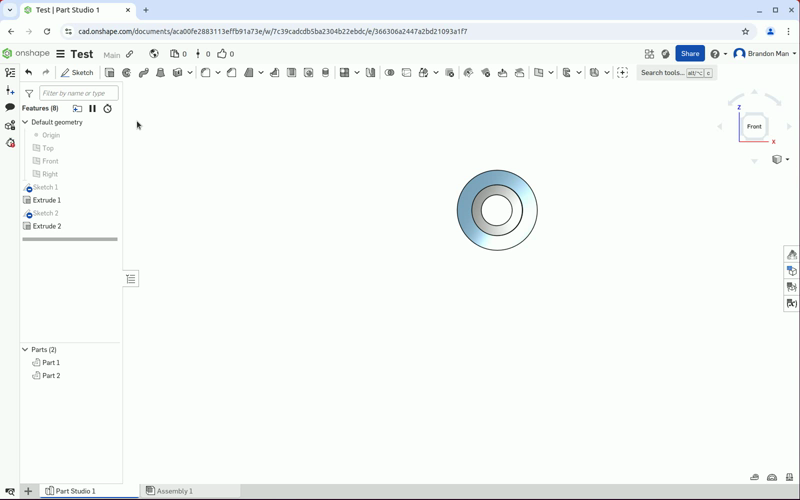
key(shift+h)
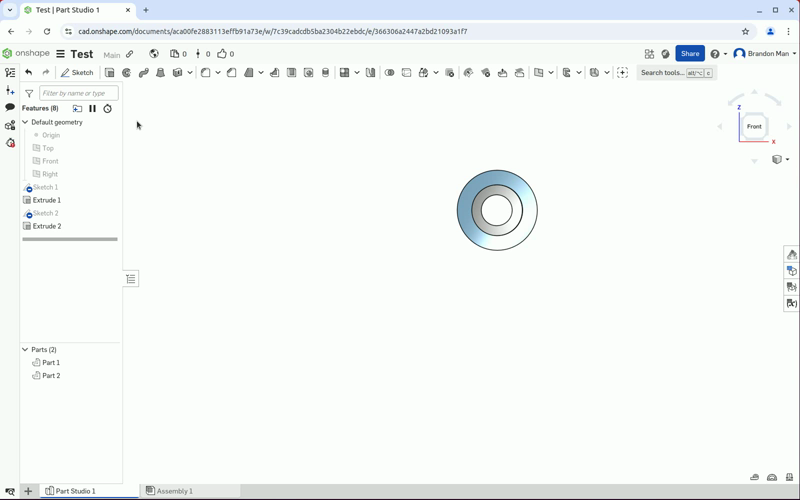
key(shift+h)
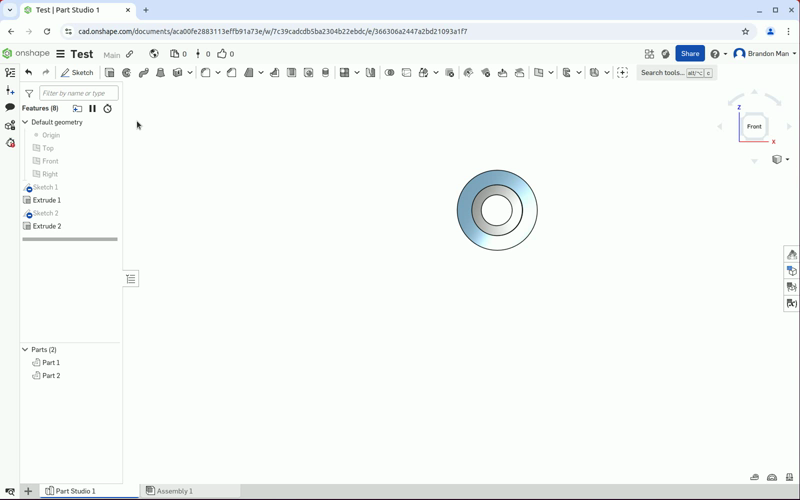
mouse_move(73, 189)
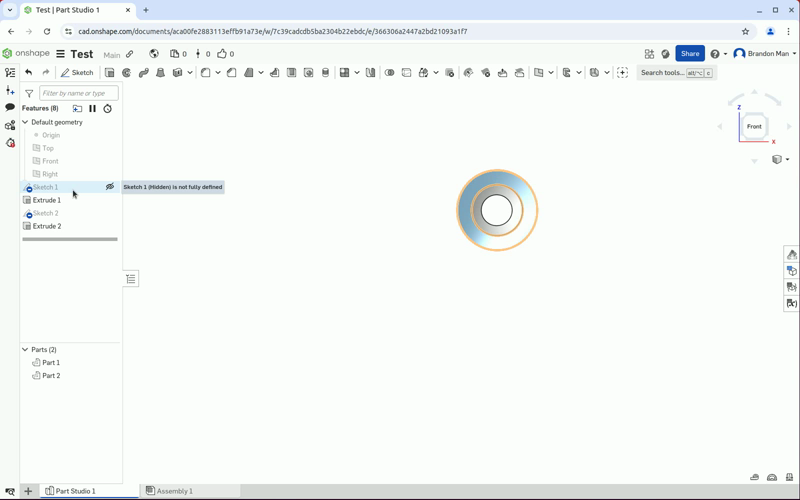
click(73, 189)
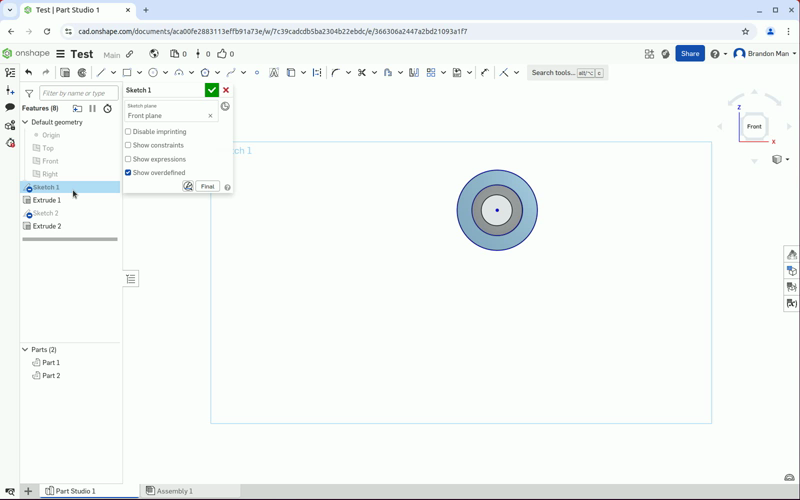
mouse_move(229, 92)
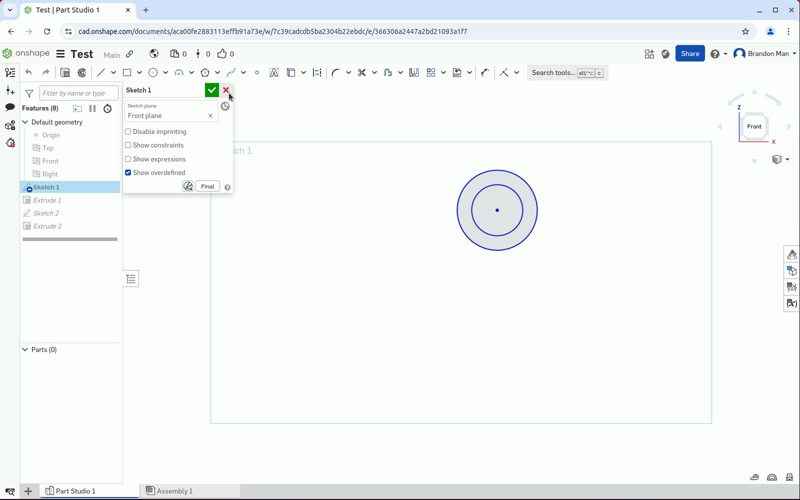
click(229, 92)
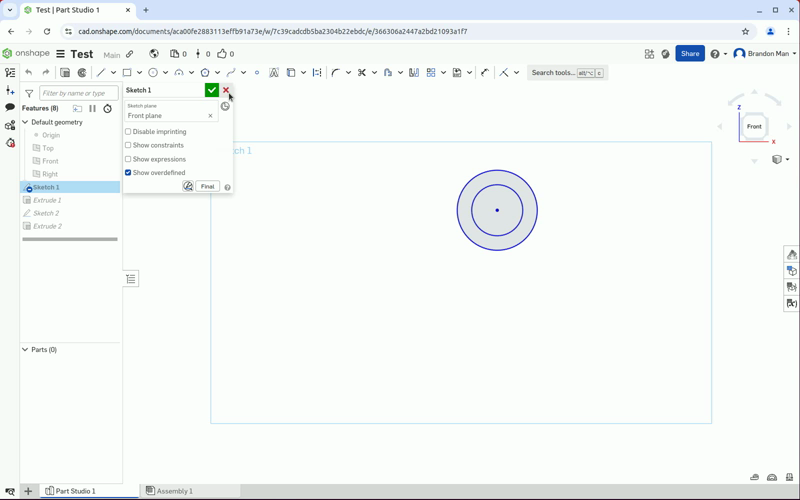
key(shift+s)
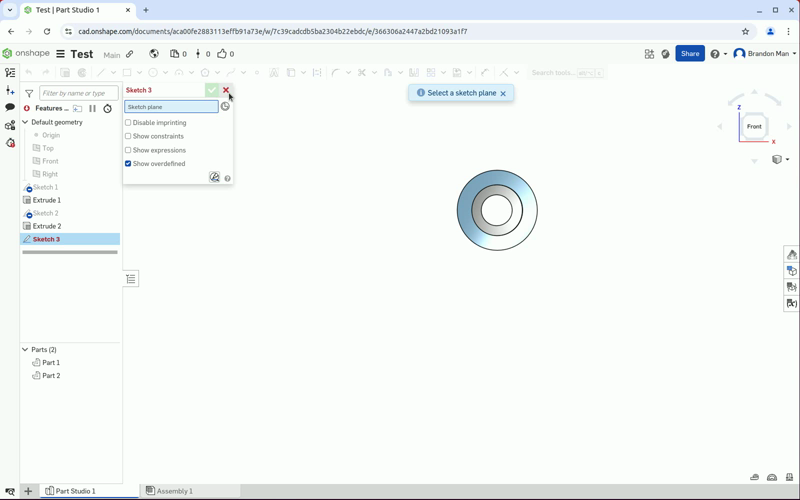
mouse_move(73, 163)
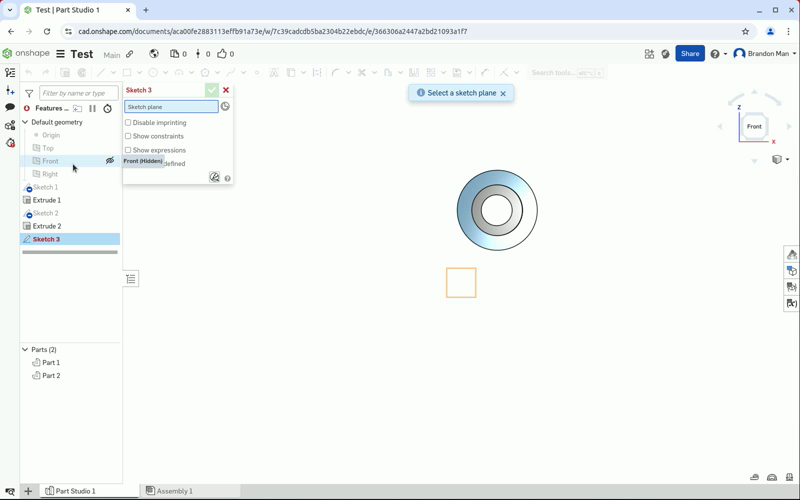
click(73, 163)
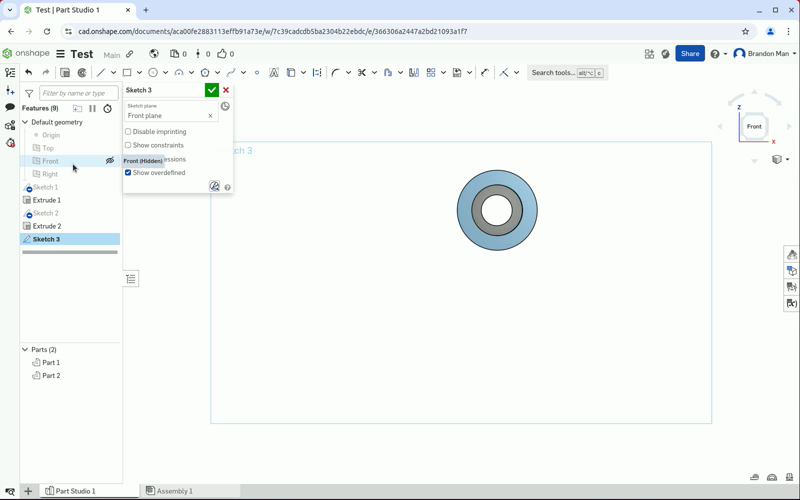
mouse_move(73, 352)
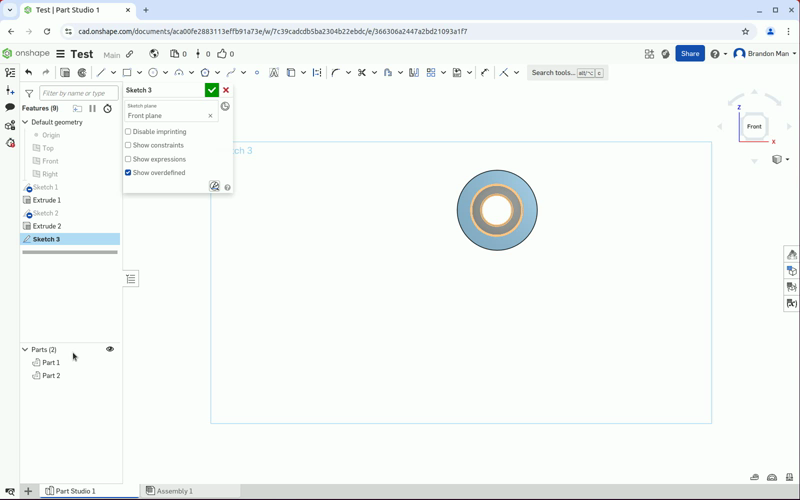
key(y)
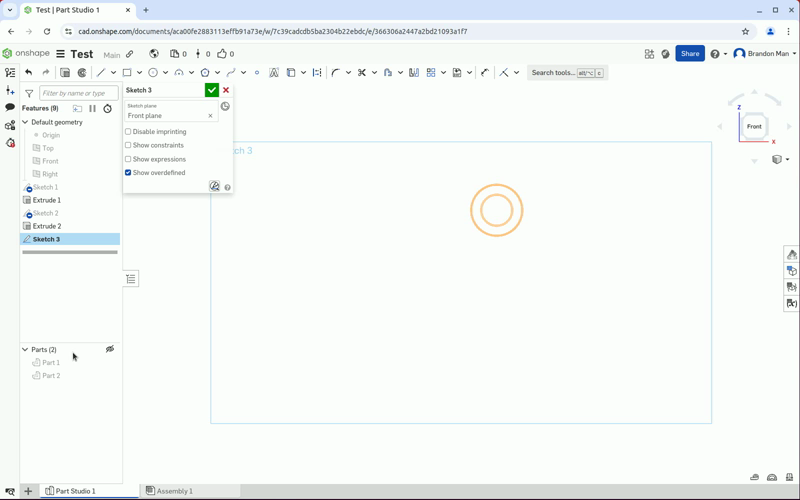
key(c)
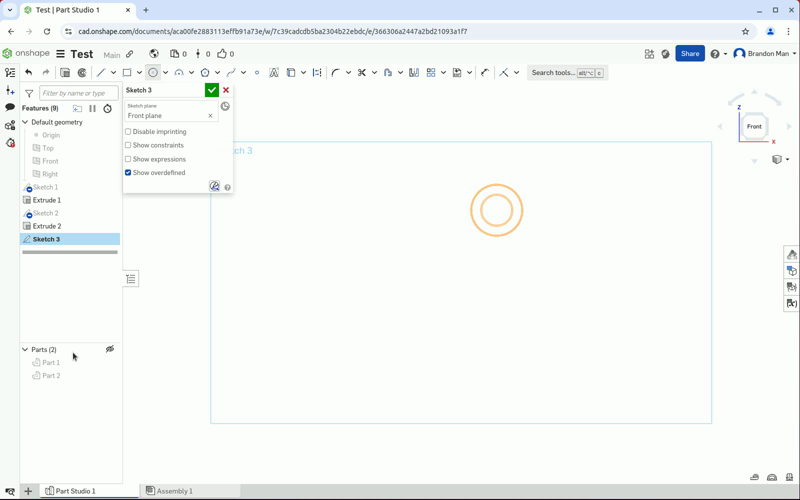
key_down(shift)
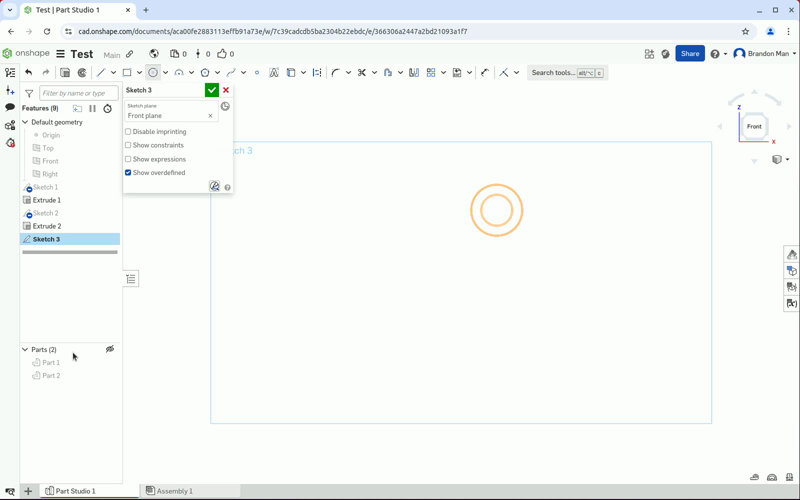
mouse_move(497, 210)
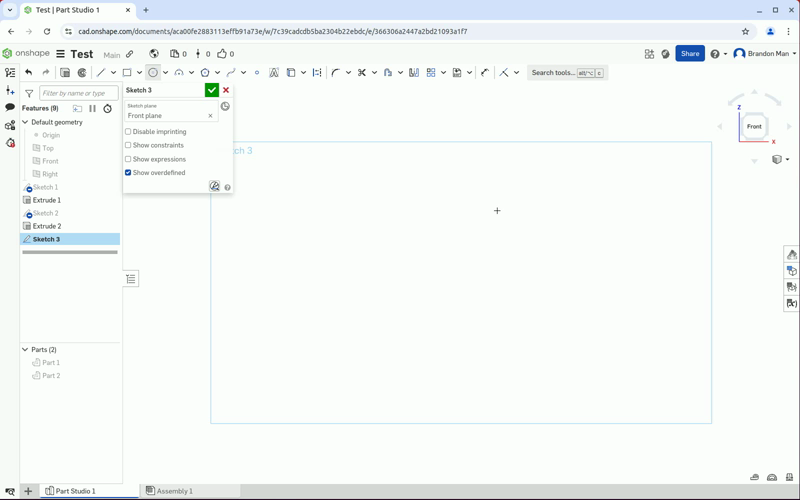
click(497, 210)
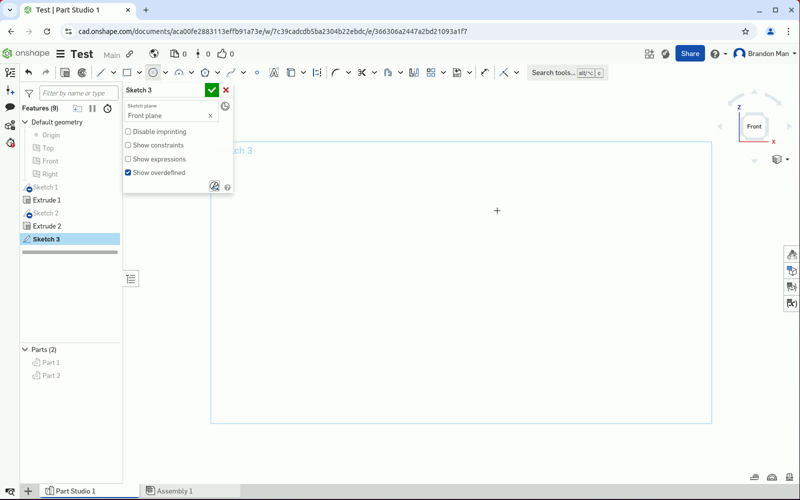
key_up(shift)
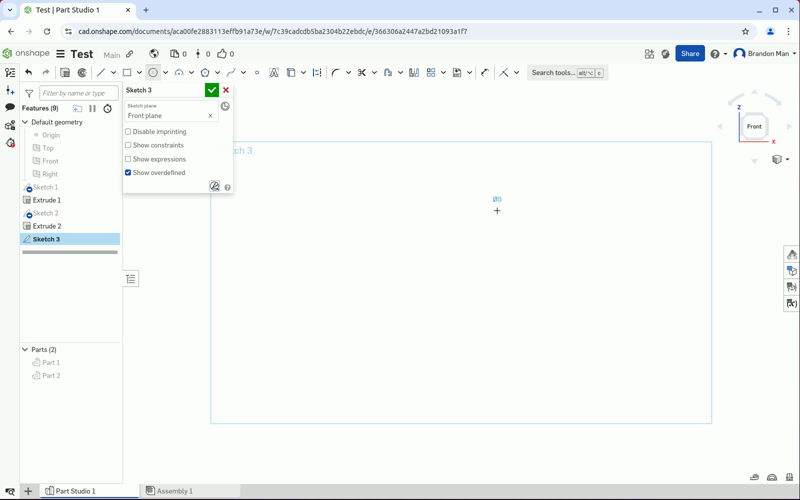
mouse_move(513, 210)
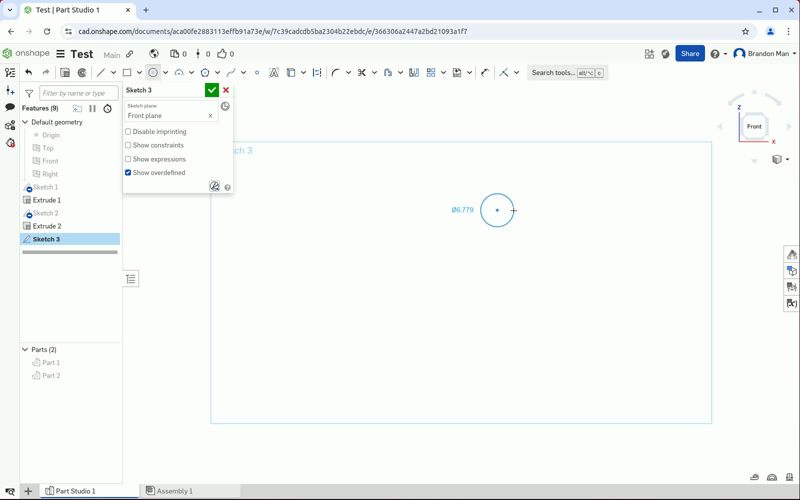
click(513, 210)
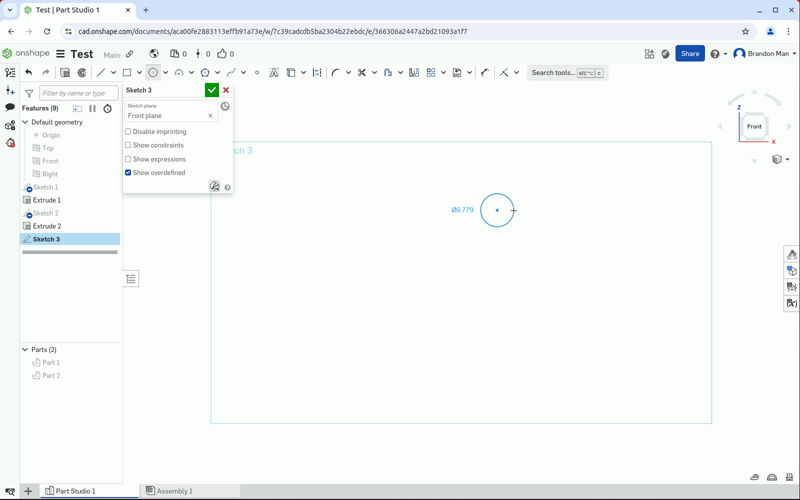
key(esc)
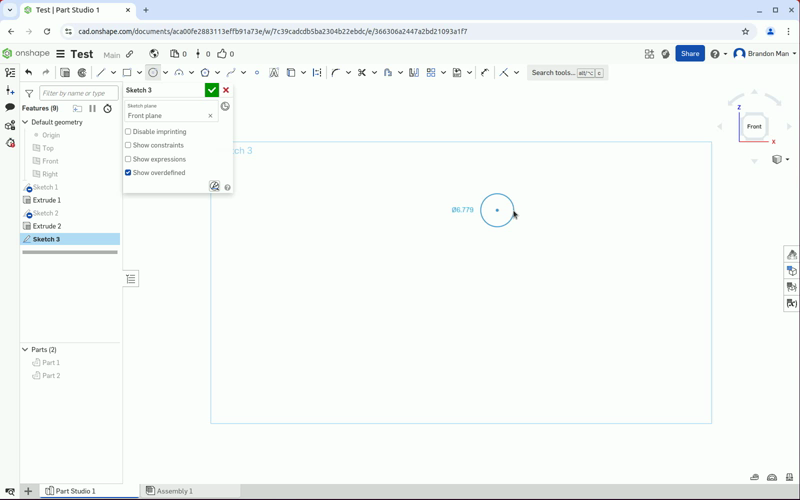
mouse_move(489, 223)
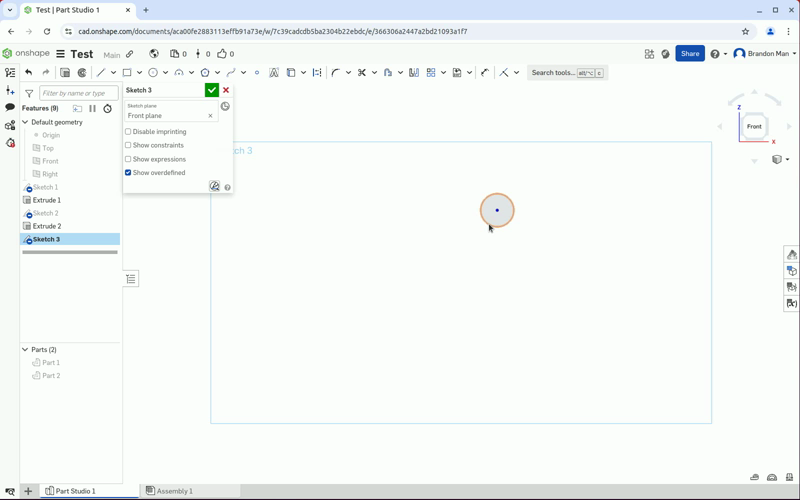
scroll(6)
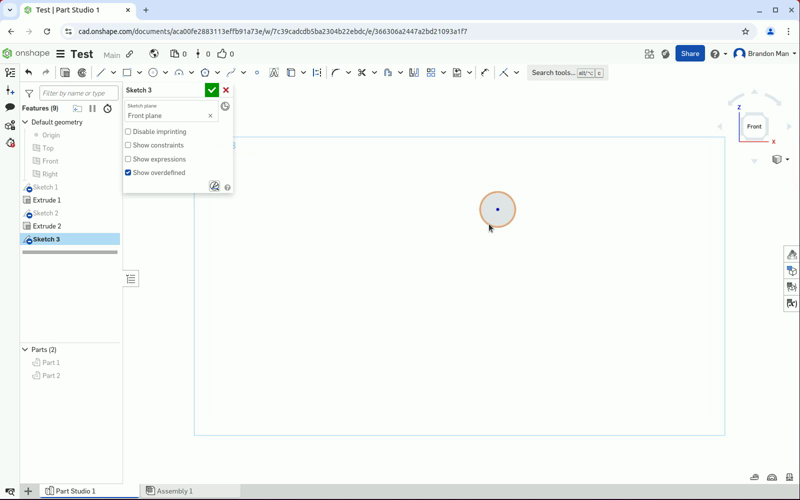
scroll(6)
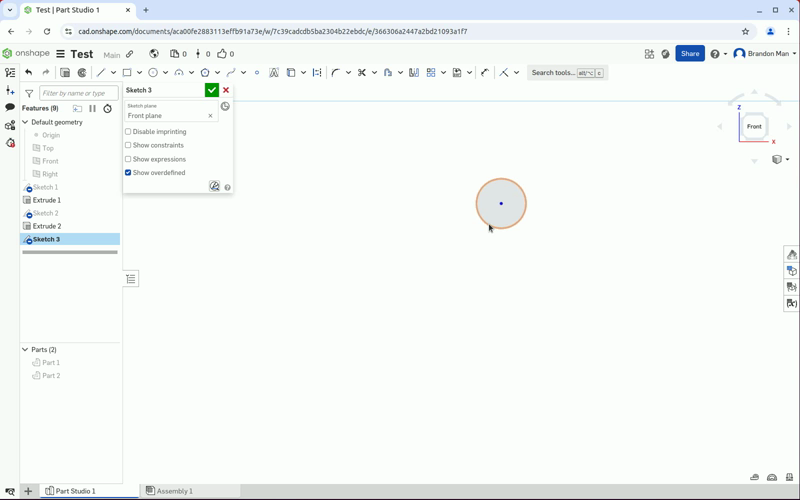
scroll(6)
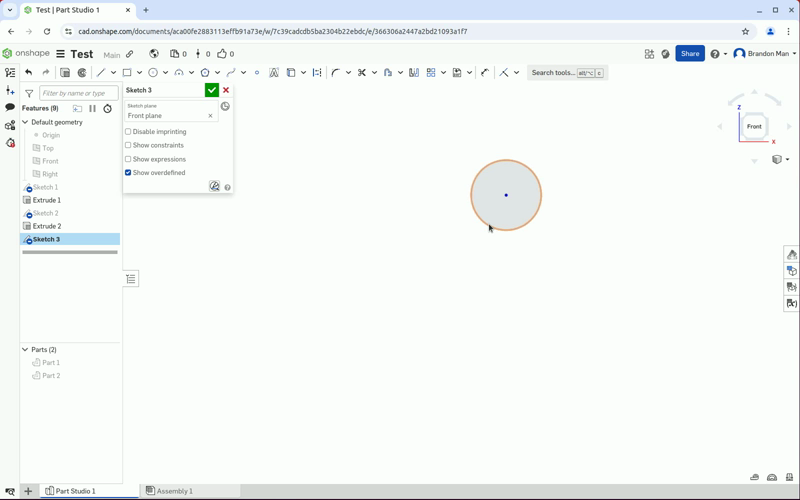
scroll(6)
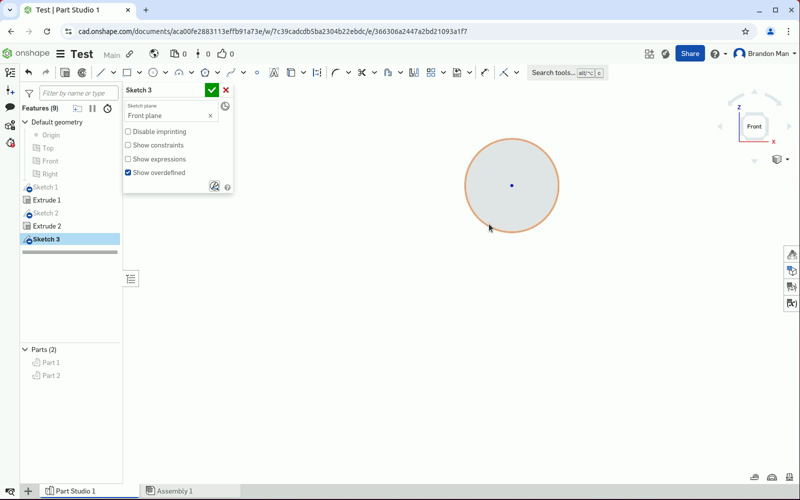
scroll(6)
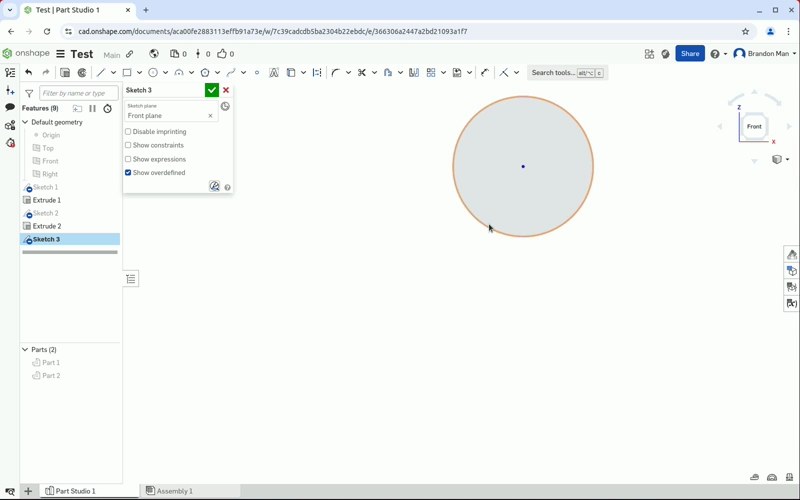
scroll(6)
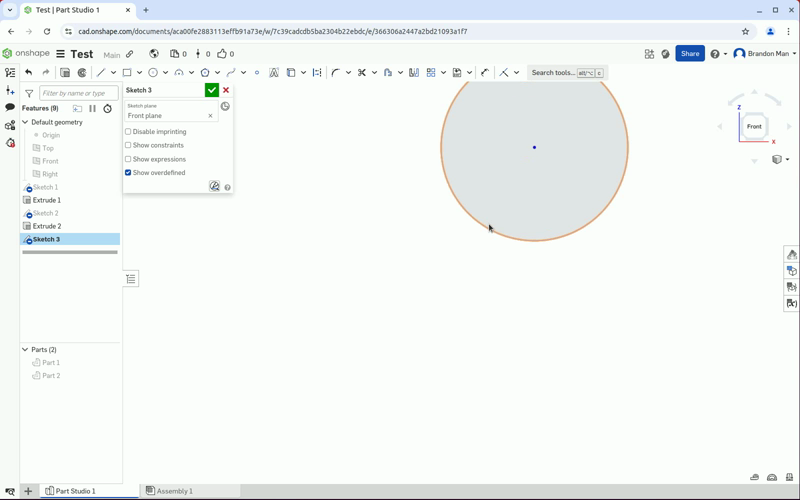
scroll(6)
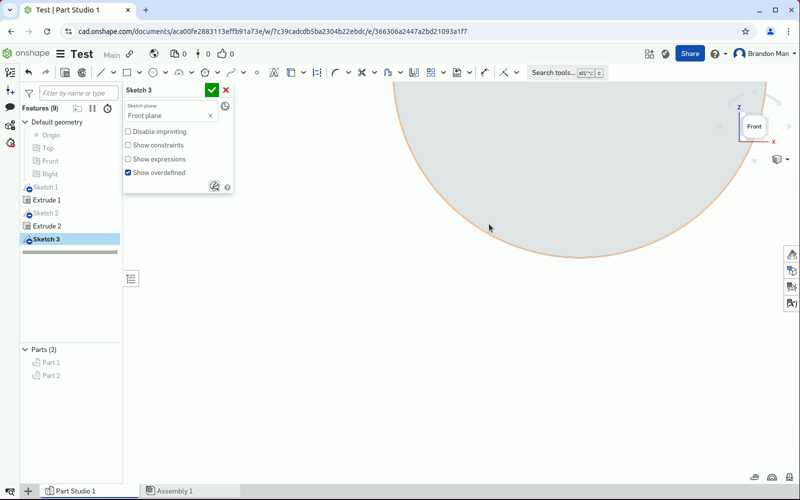
click(489, 223)
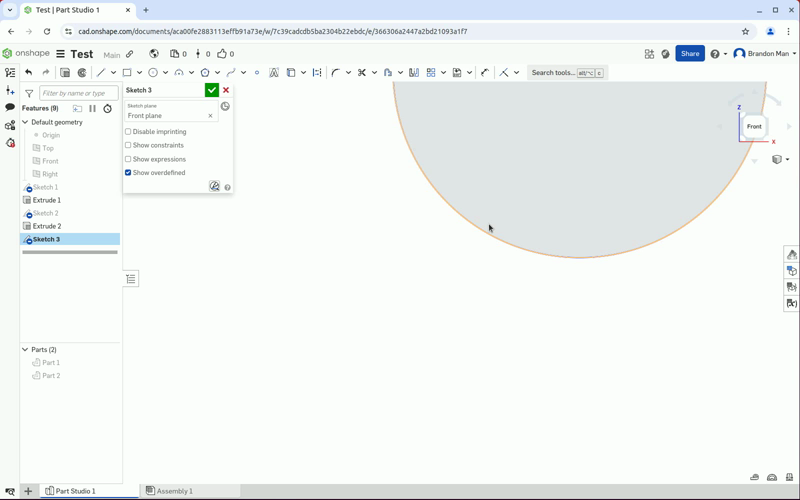
scroll(-6)
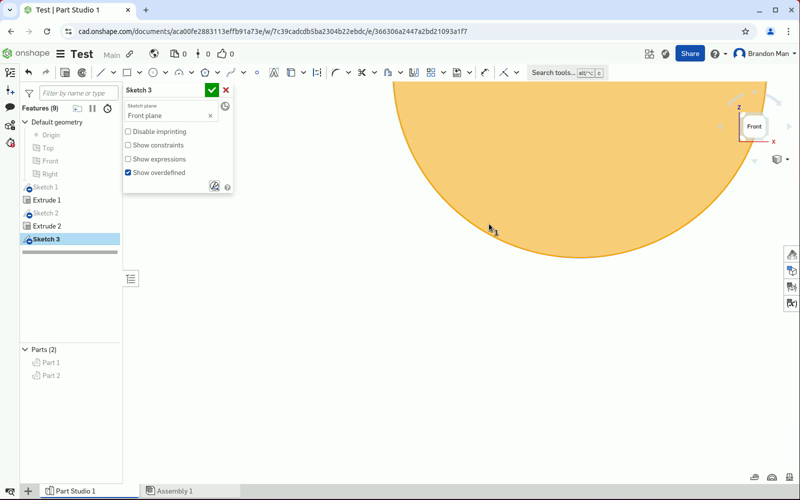
scroll(-6)
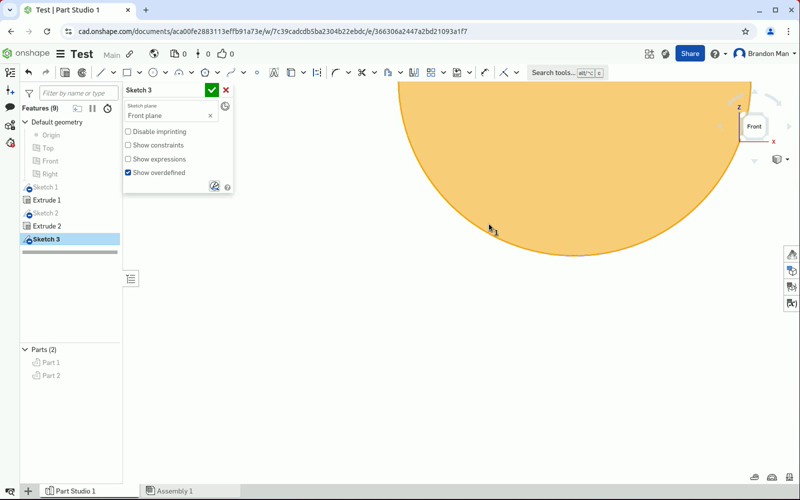
scroll(-6)
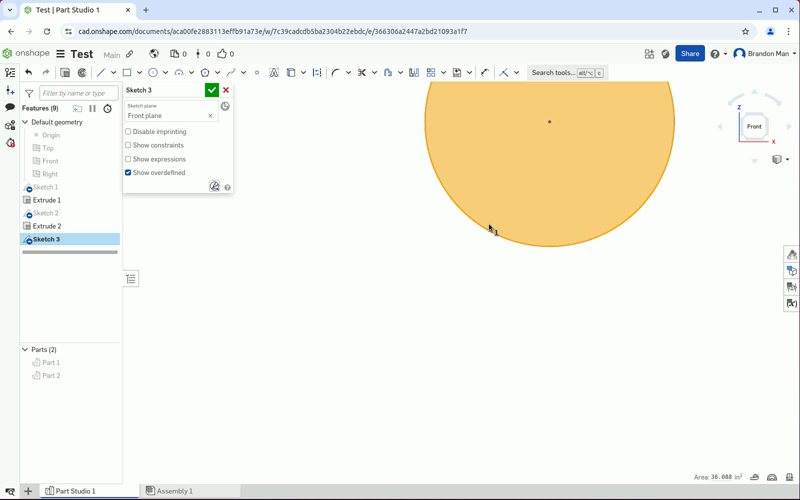
scroll(-6)
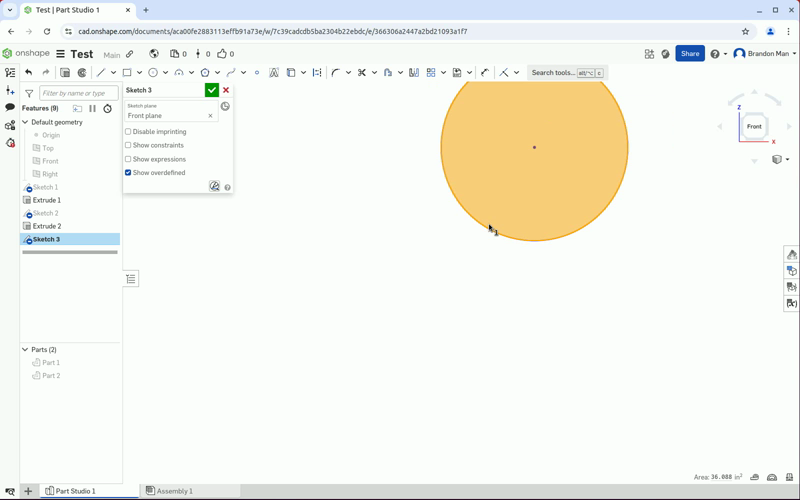
scroll(-6)
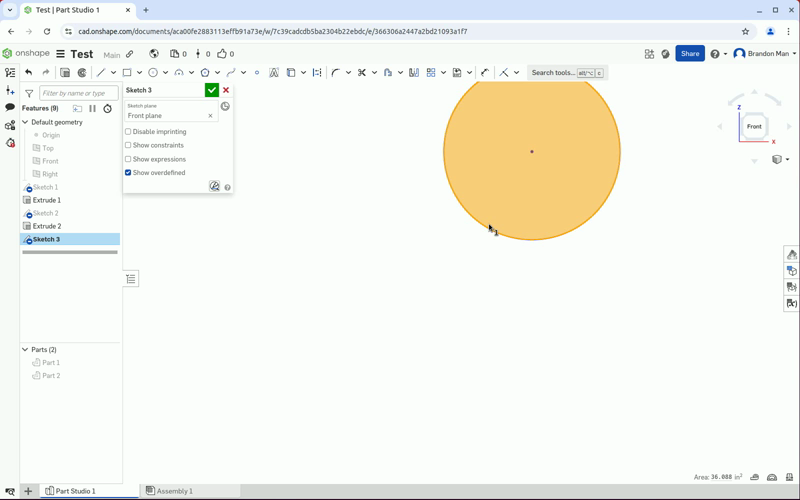
scroll(-6)
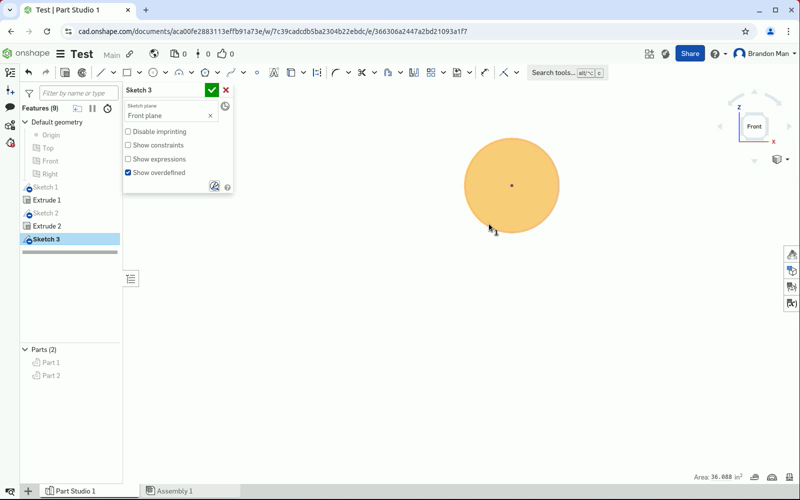
scroll(-6)
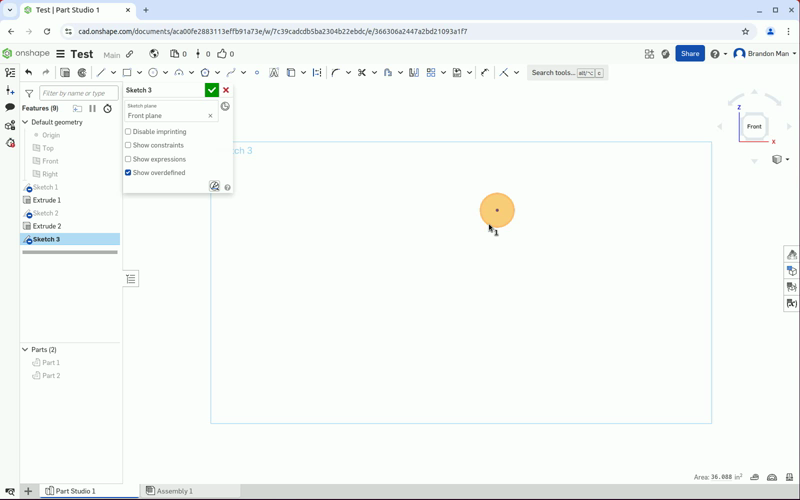
mouse_move(73, 352)
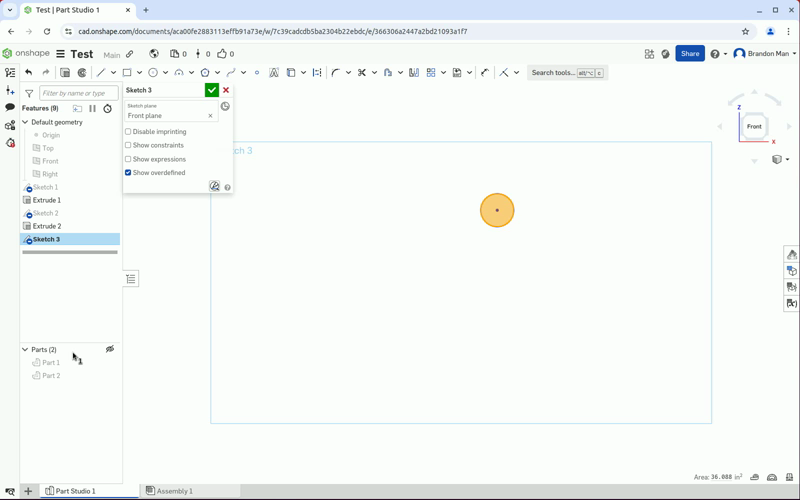
key(shift+y)
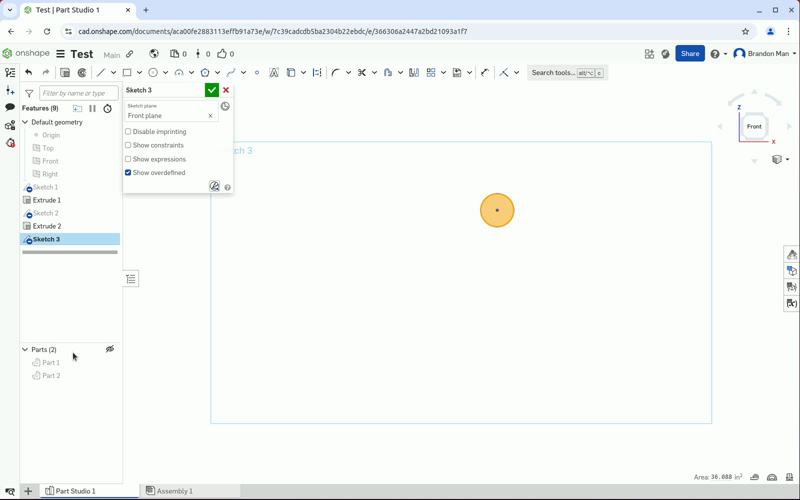
key(shift+e)
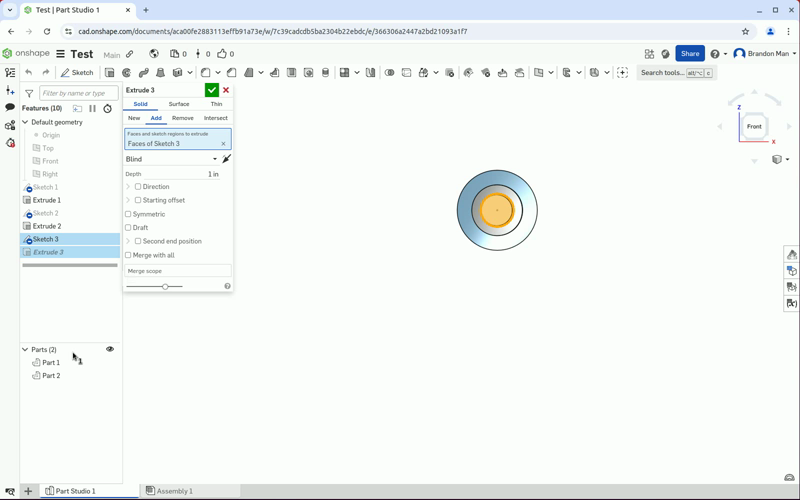
mouse_move(143, 106)
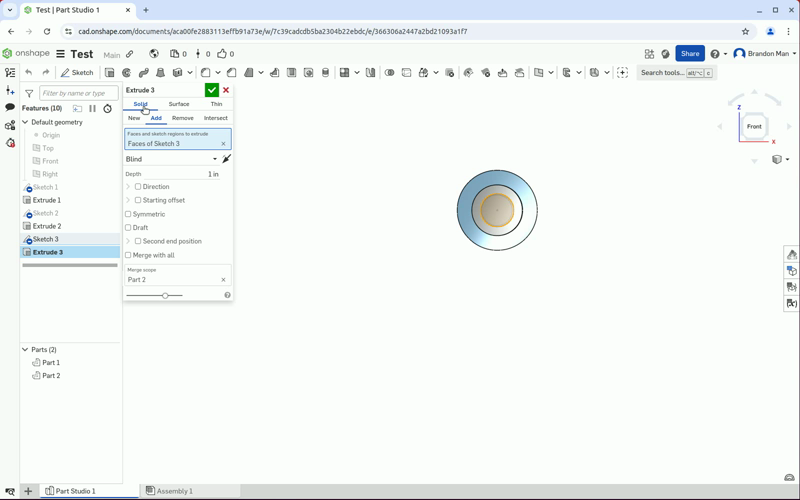
click(143, 106)
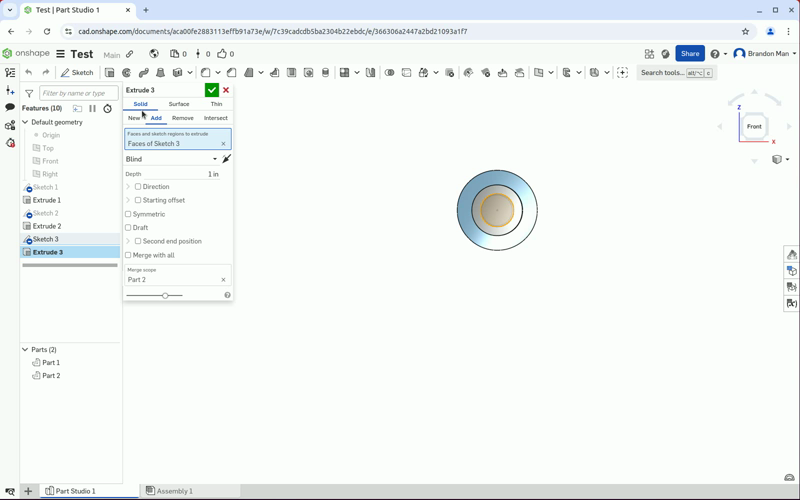
mouse_move(137, 120)
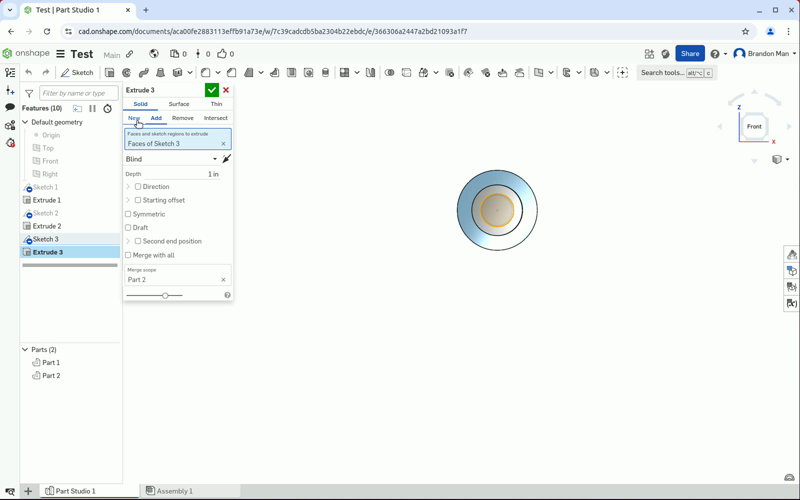
click(137, 120)
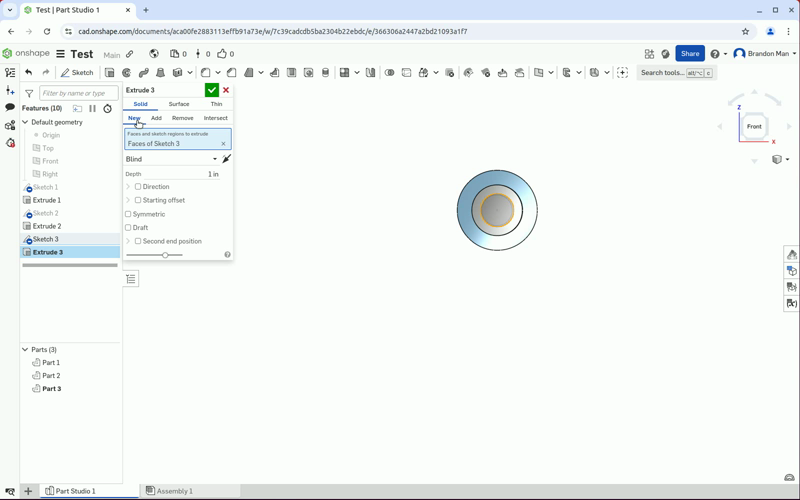
key(tab, 4)
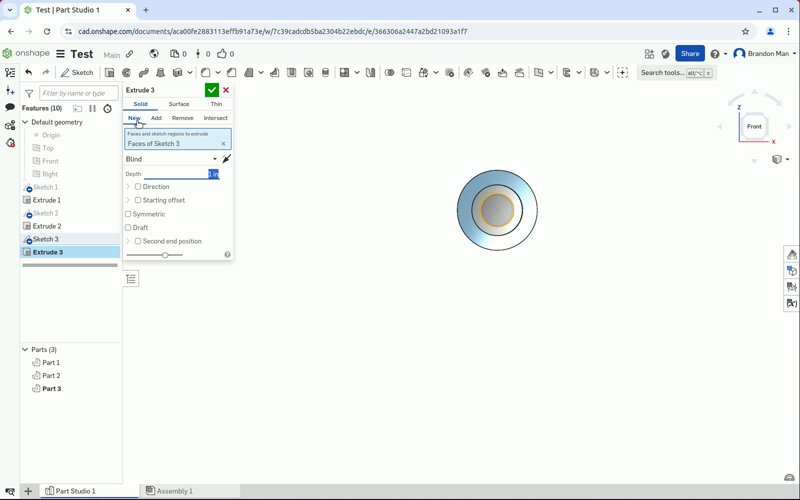
text(-8.666)
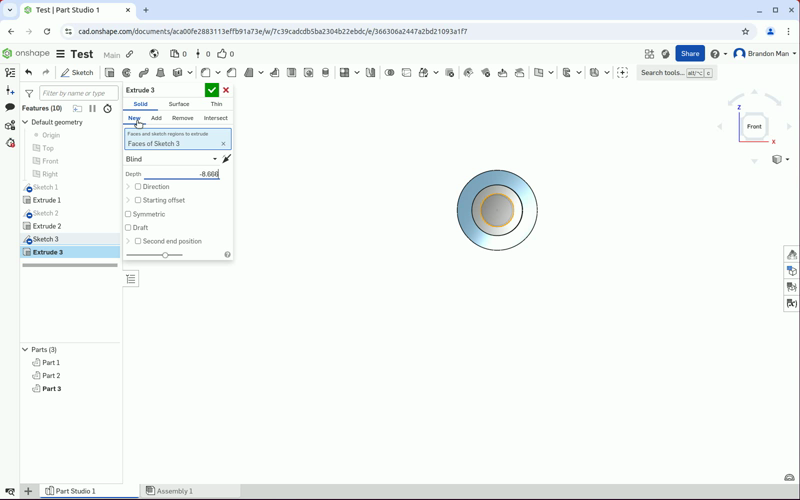
key(enter)
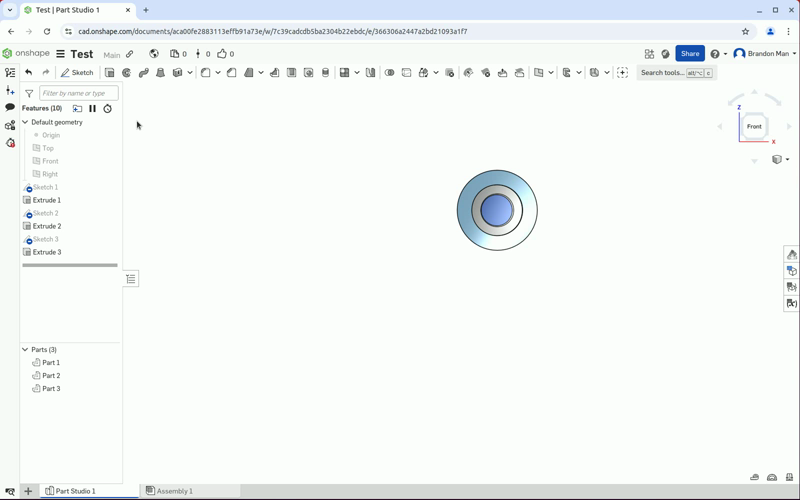
key(shift+h)
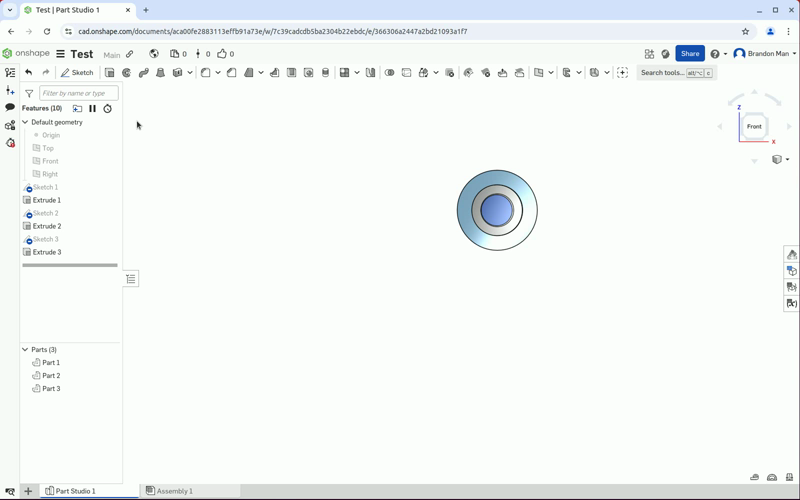
key(shift+h)
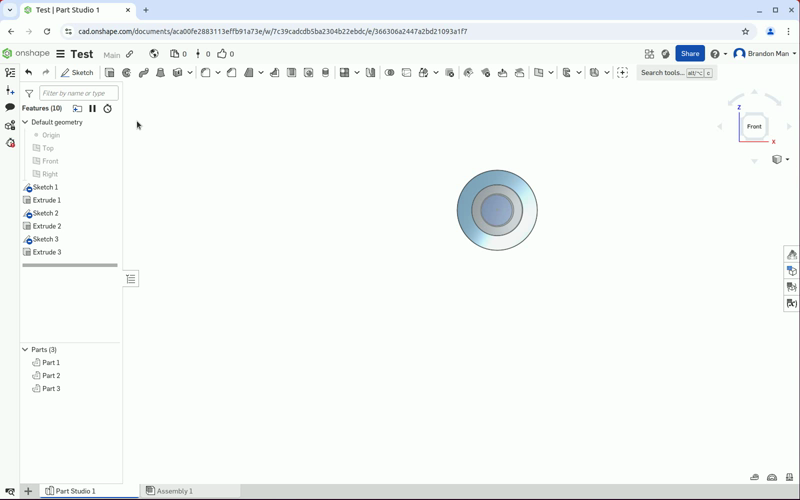
key(shift+7)
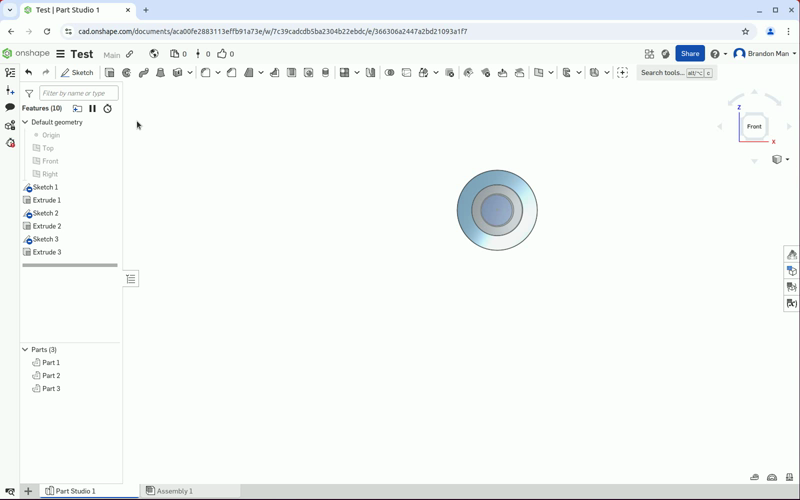
key(left, 2)
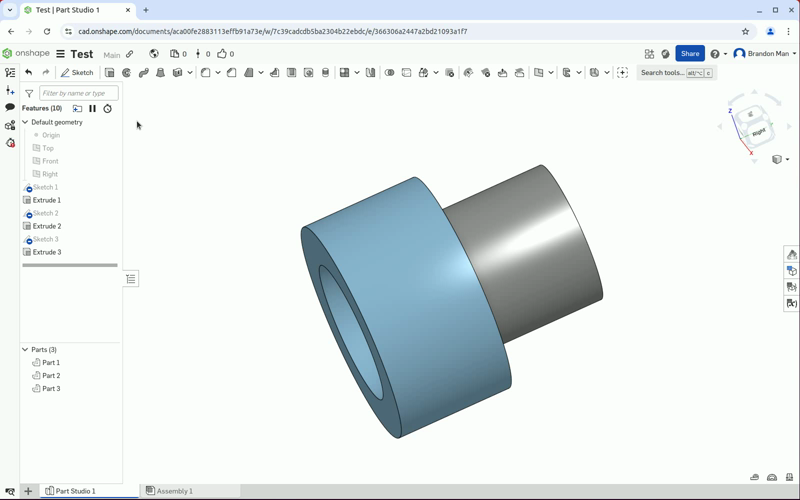
key(down, 2)
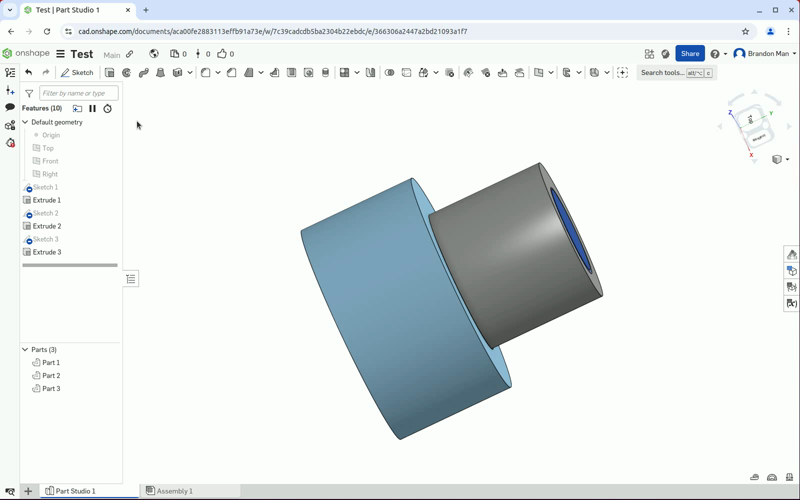
key(up, 2)
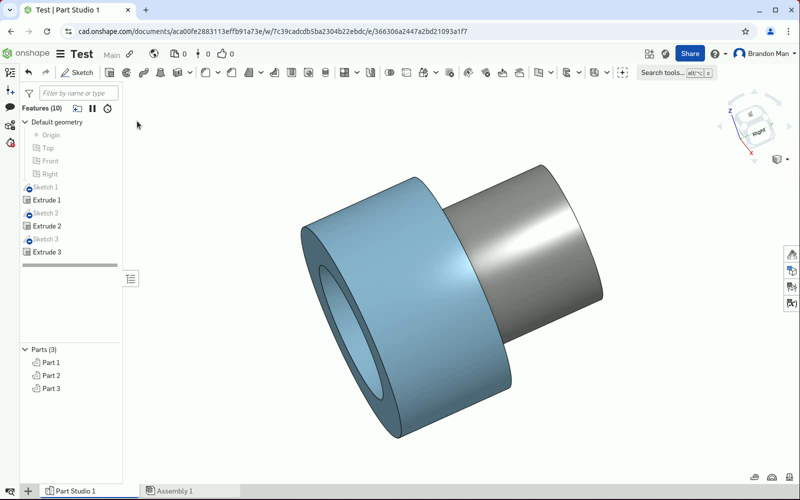
key(right, 2)
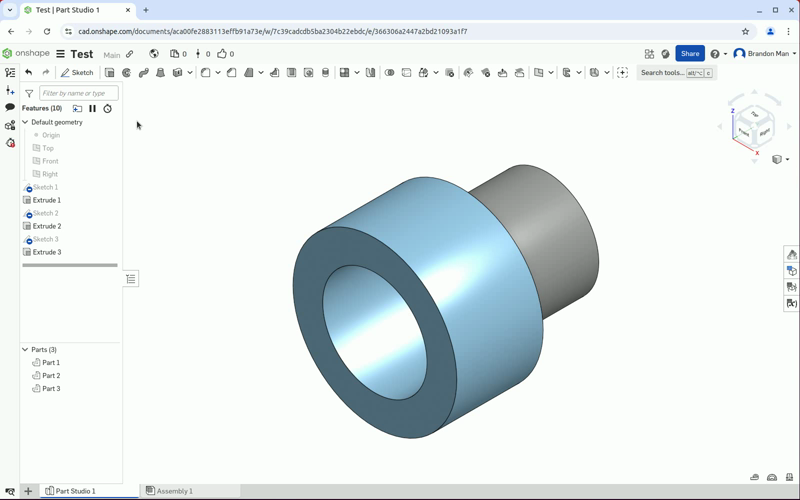
mouse_move(73, 189)
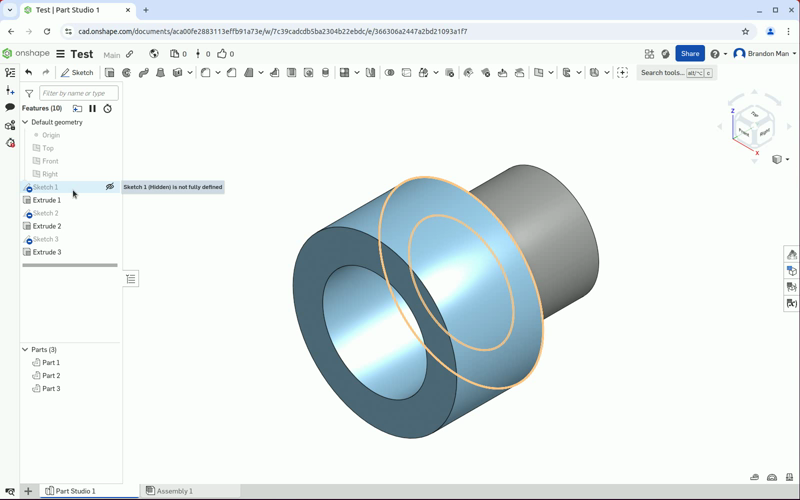
click(73, 189)